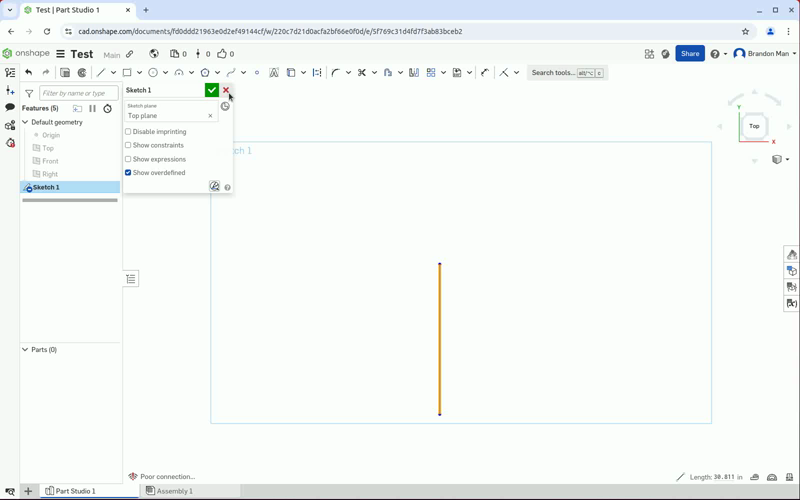
key(shift+h)
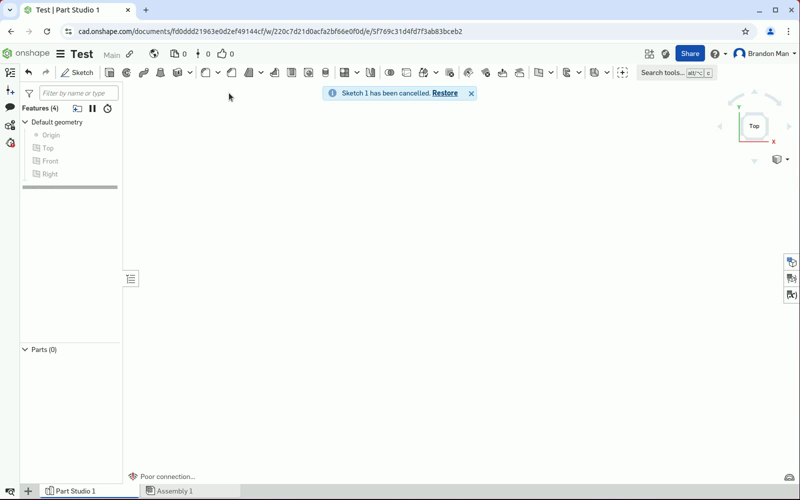
mouse_move(73, 352)
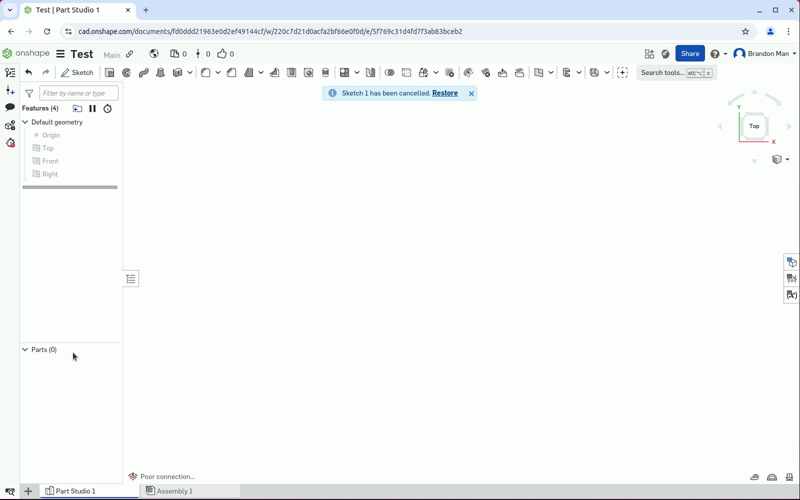
key(y)
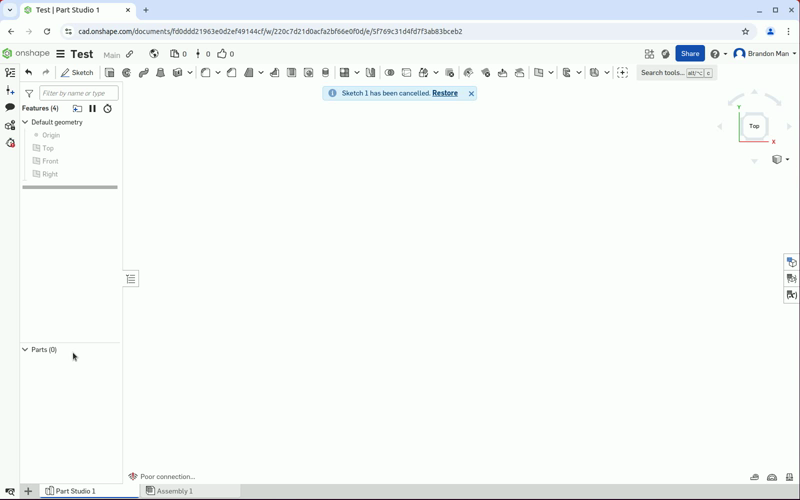
key(shift+p)
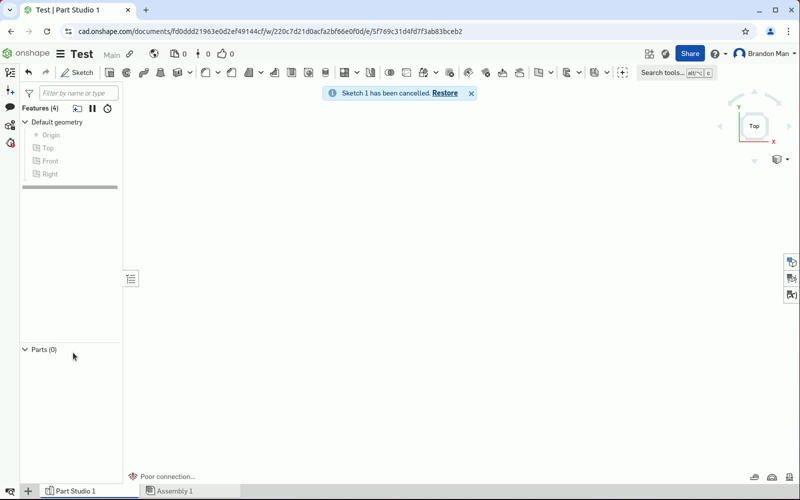
key(space)
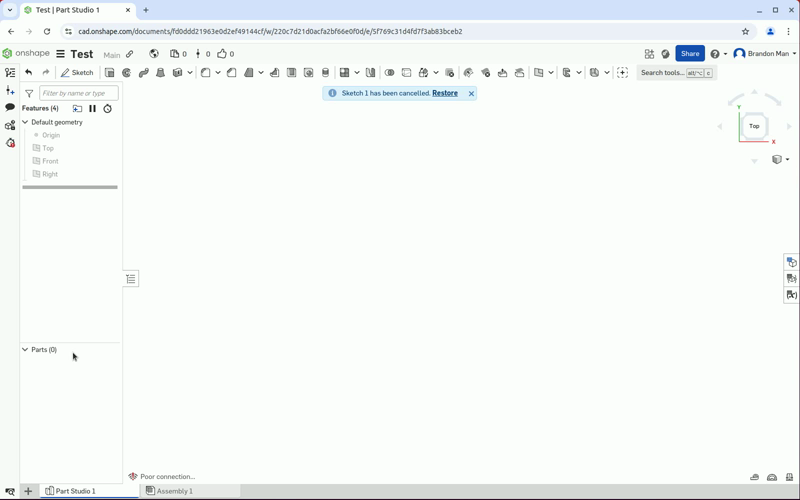
key_down(shift)
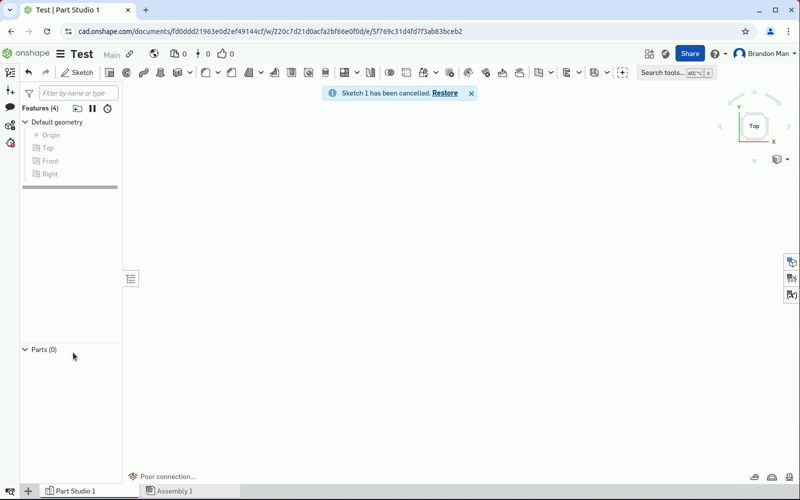
key(up)
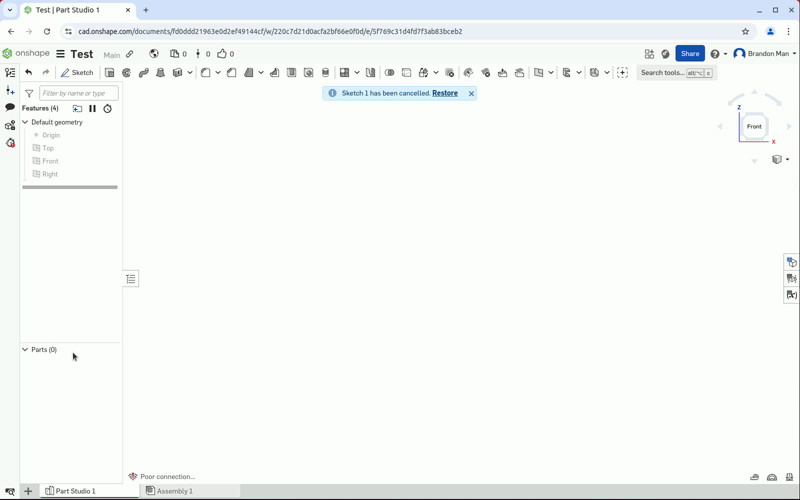
key_up(shift)
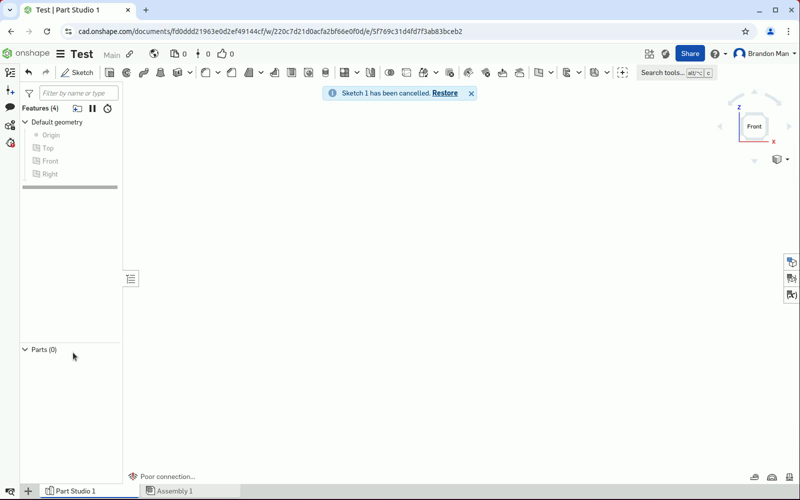
mouse_move(73, 352)
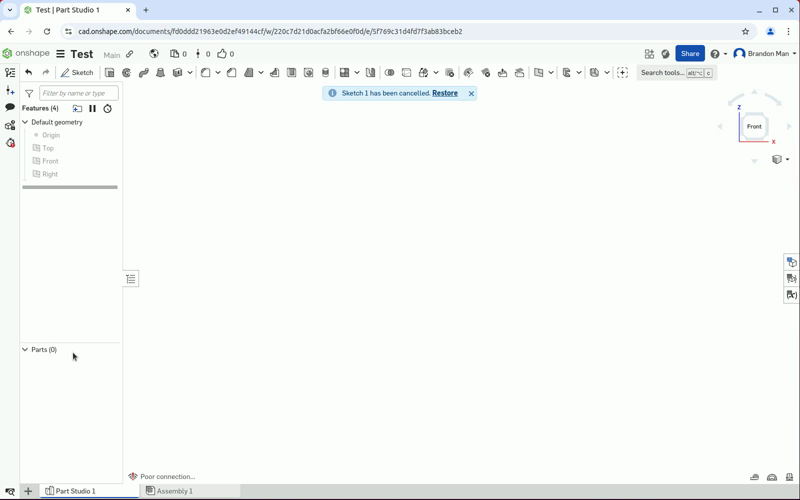
key(shift+y)
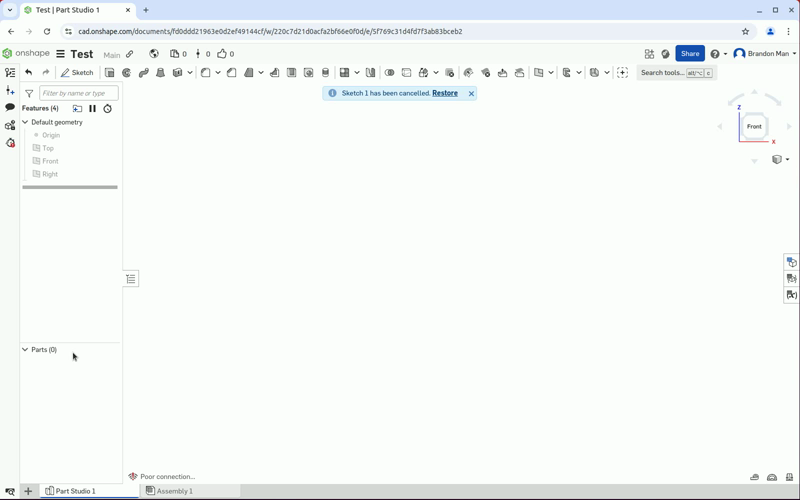
key(shift+s)
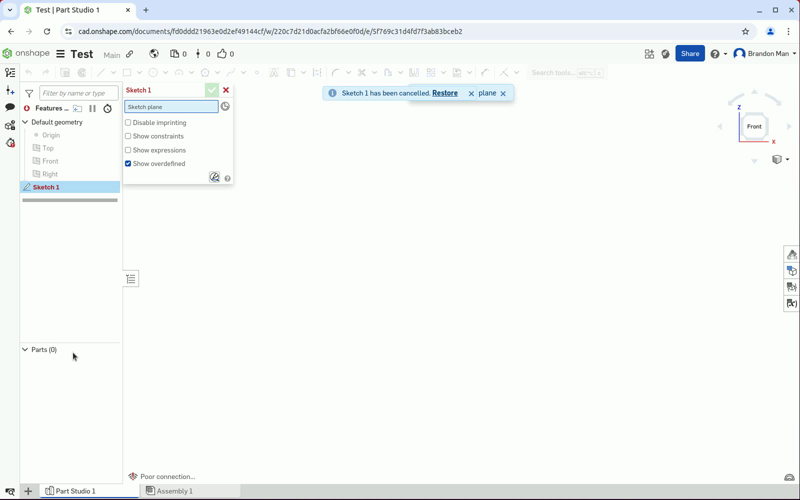
mouse_move(73, 163)
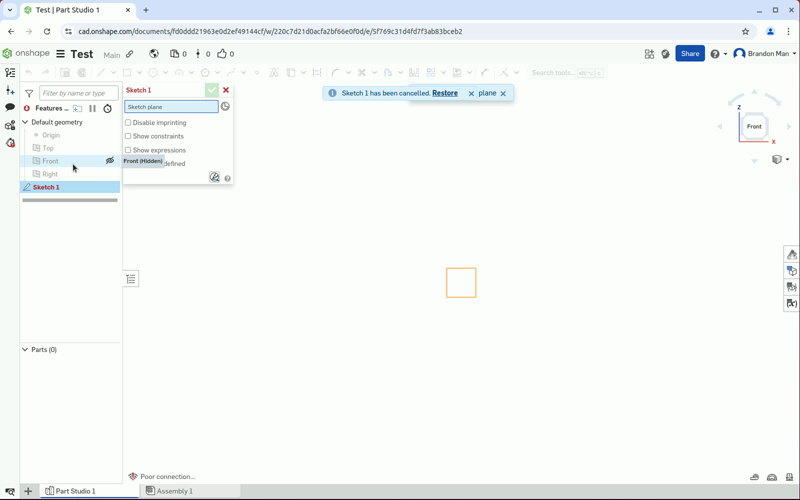
click(73, 163)
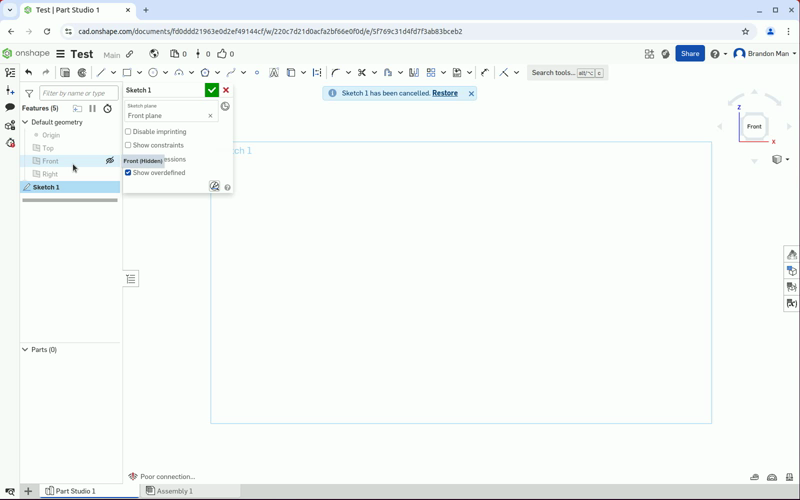
mouse_move(73, 352)
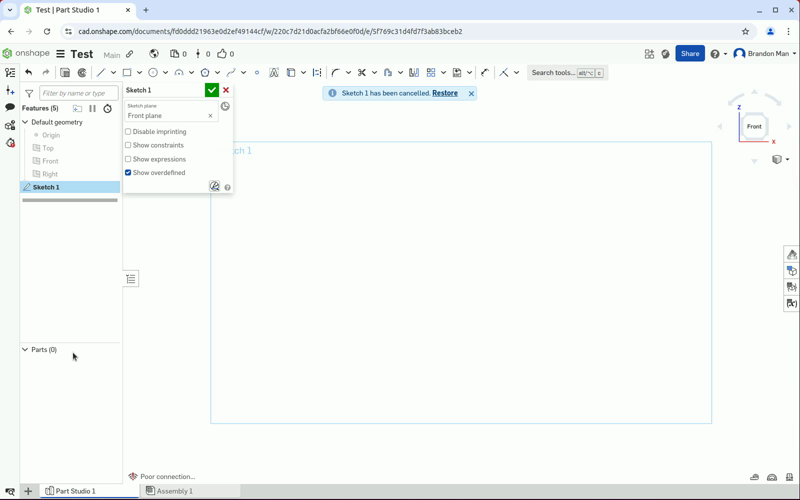
key(y)
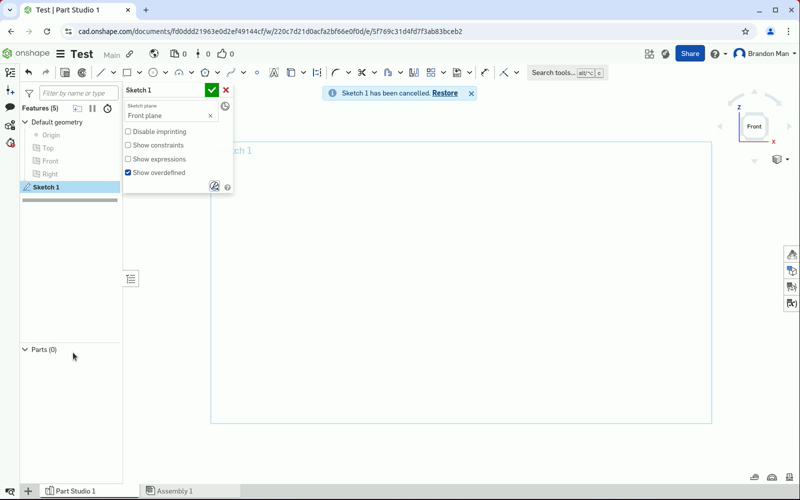
key(l)
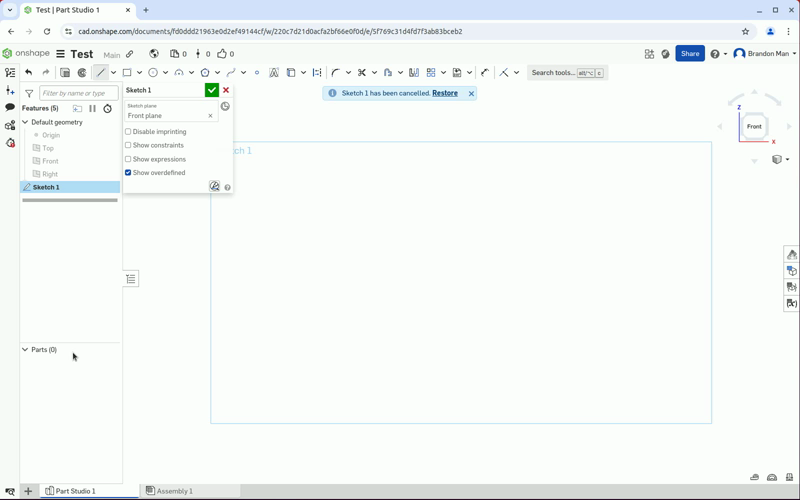
key_down(shift)
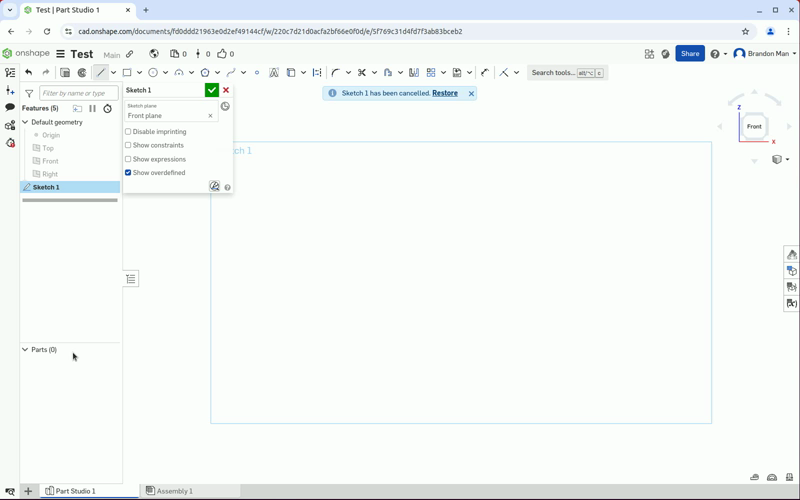
mouse_move(460, 282)
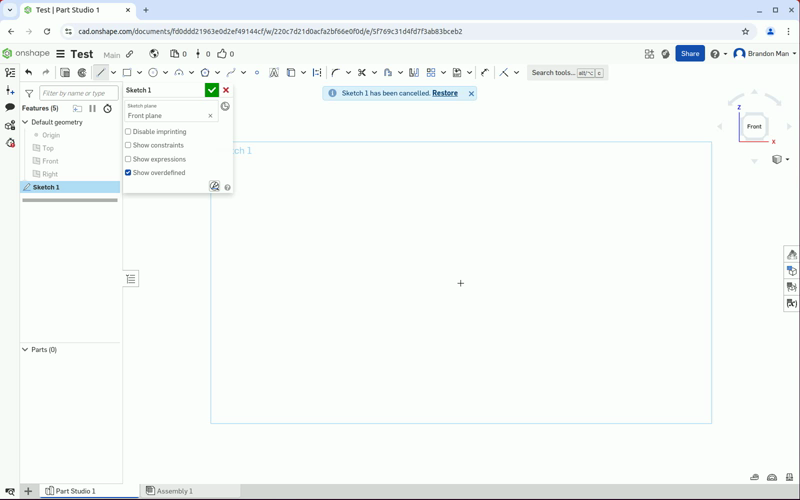
click(460, 282)
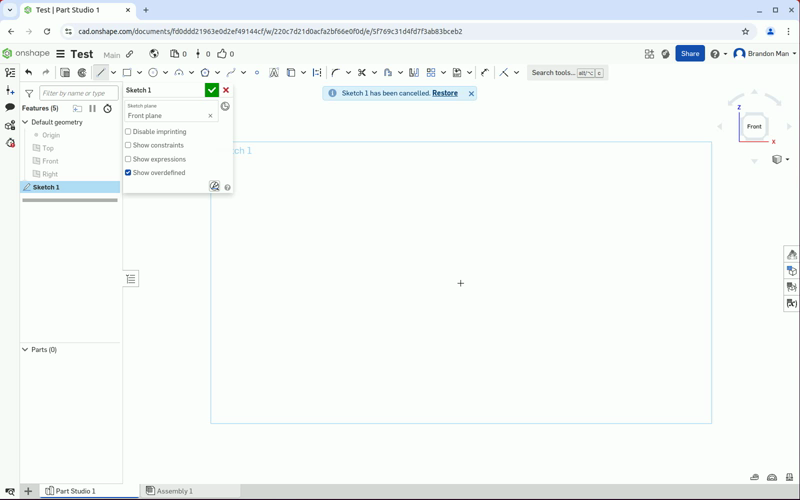
key_up(shift)
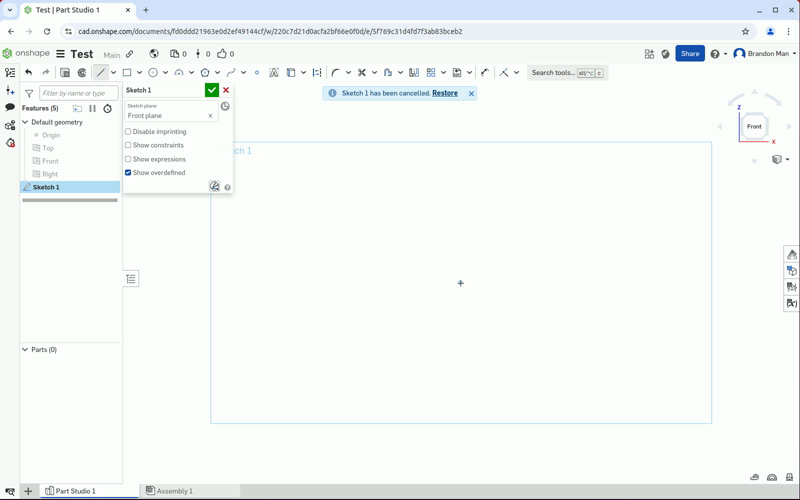
key_down(shift)
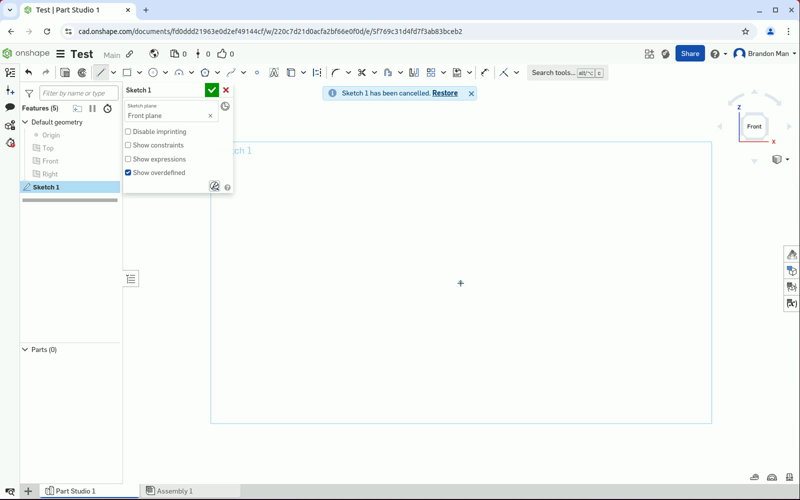
mouse_move(561, 282)
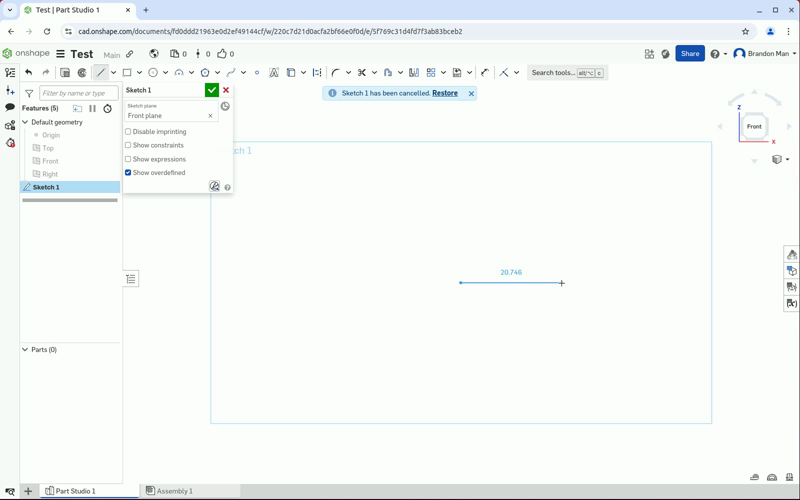
click(561, 282)
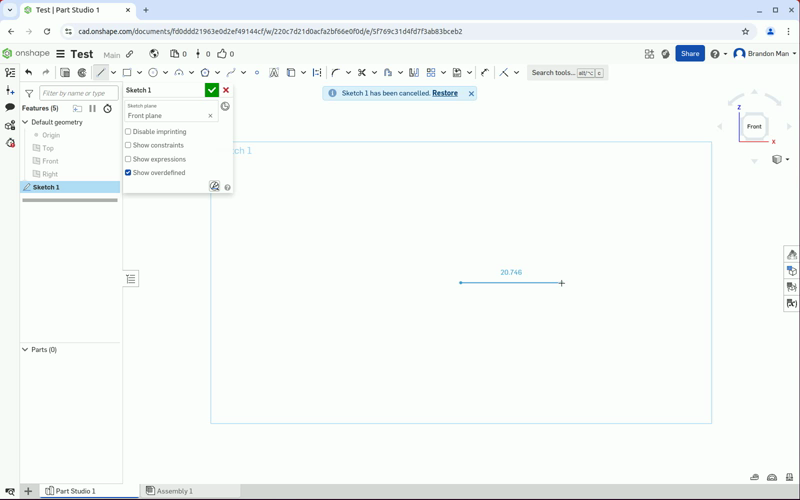
key_up(shift)
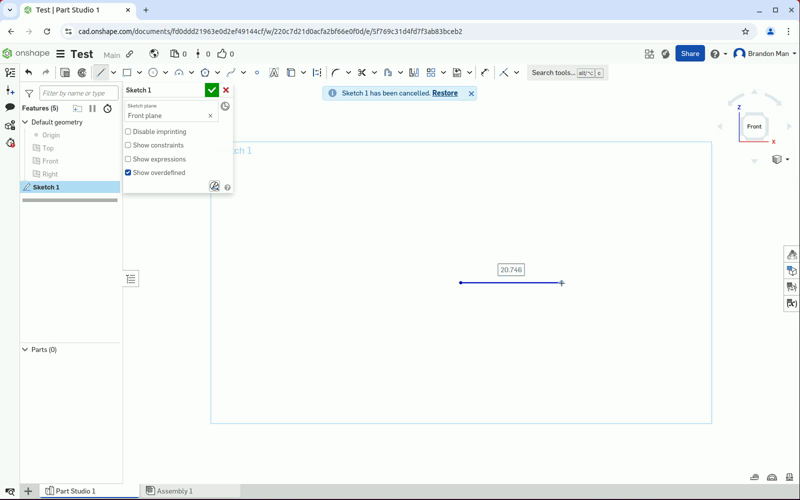
key_down(shift)
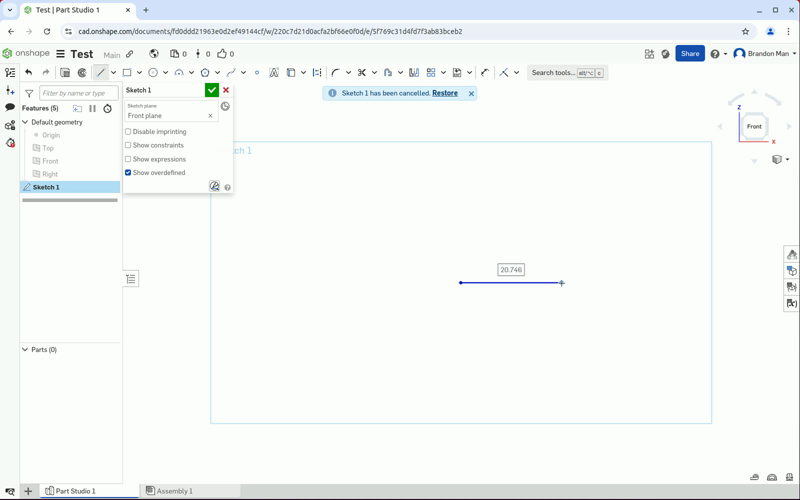
mouse_move(561, 182)
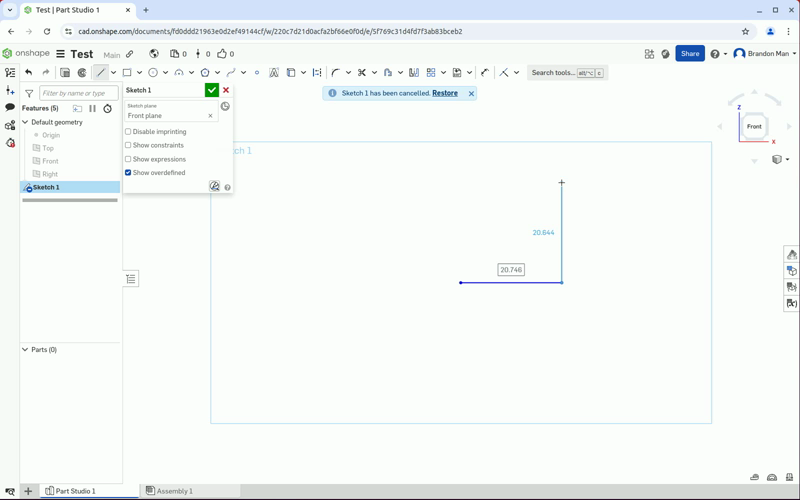
click(561, 182)
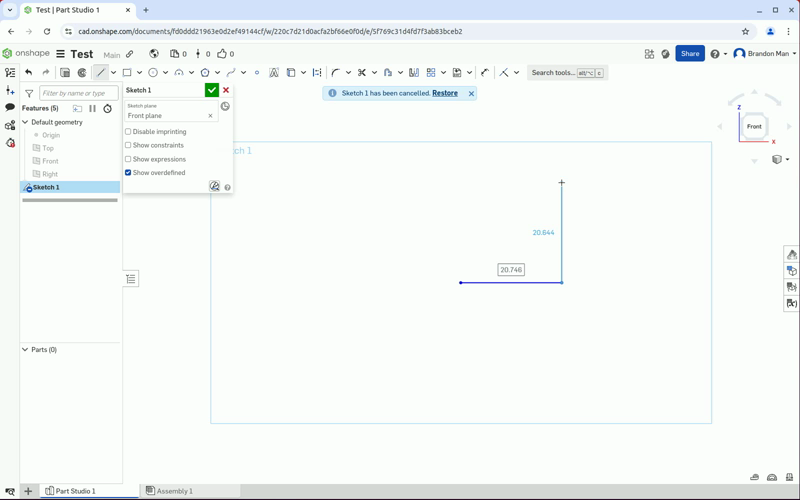
key_up(shift)
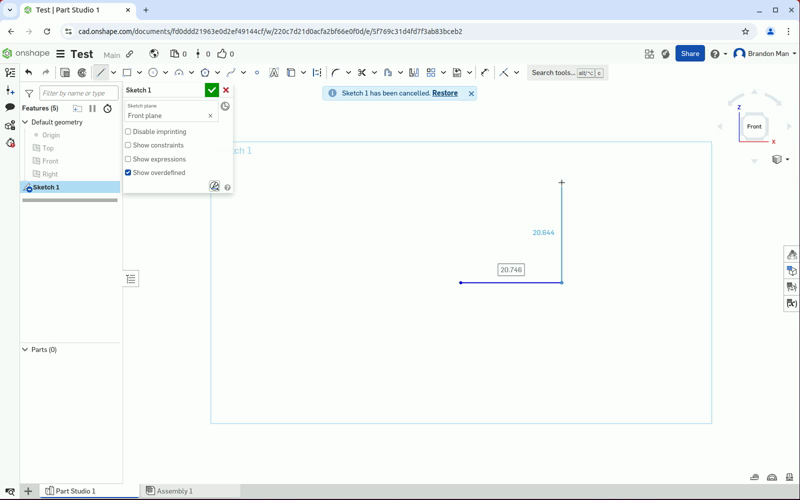
key_down(shift)
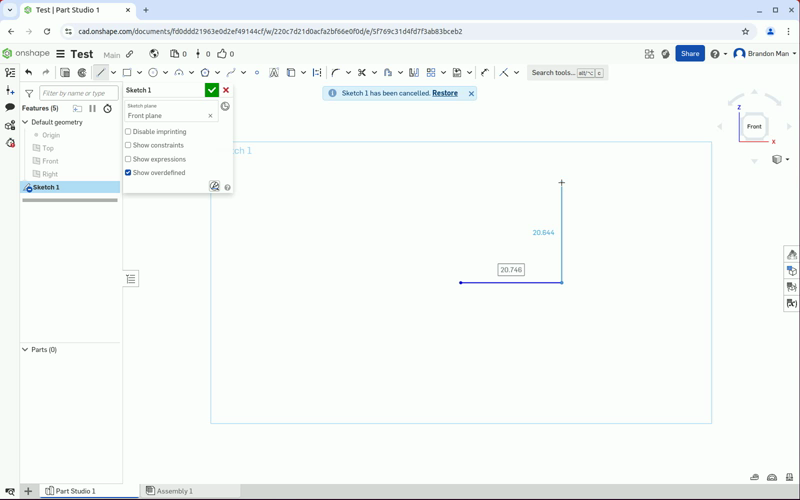
mouse_move(460, 182)
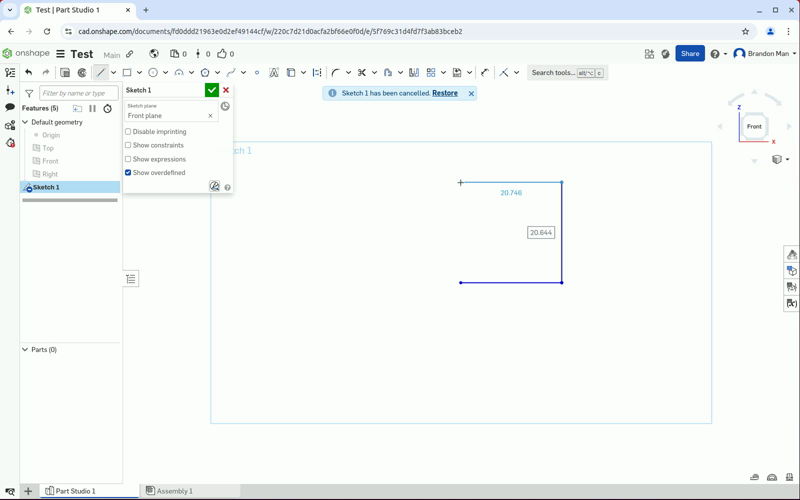
click(460, 182)
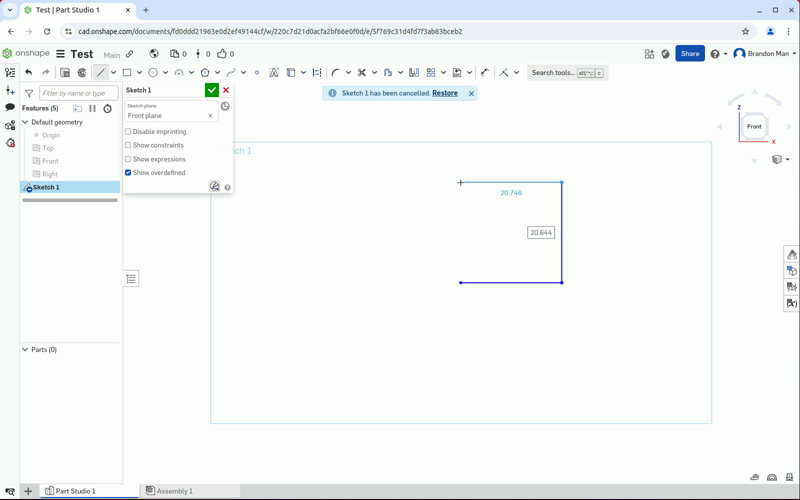
key_up(shift)
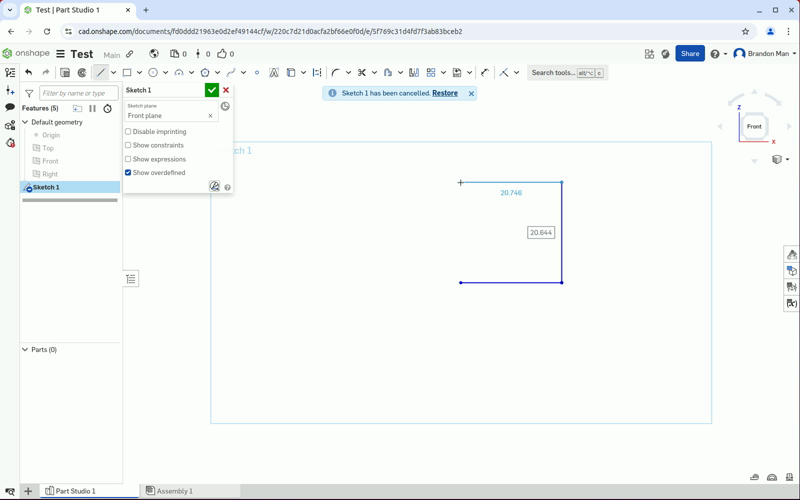
key_down(shift)
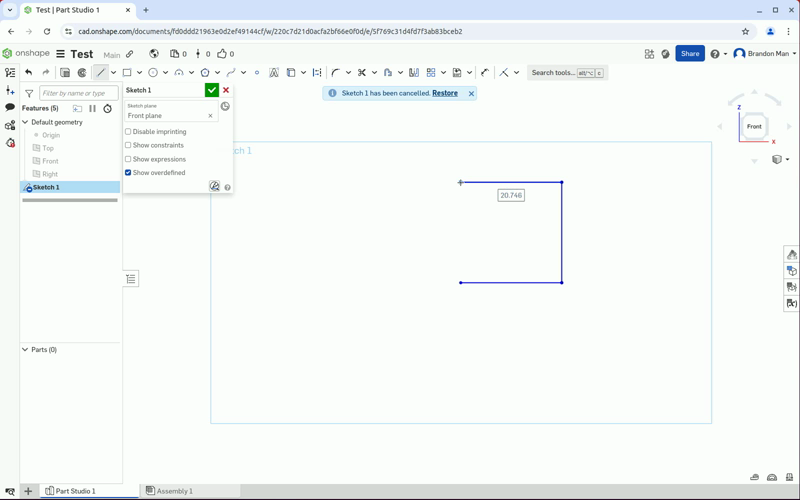
mouse_move(460, 282)
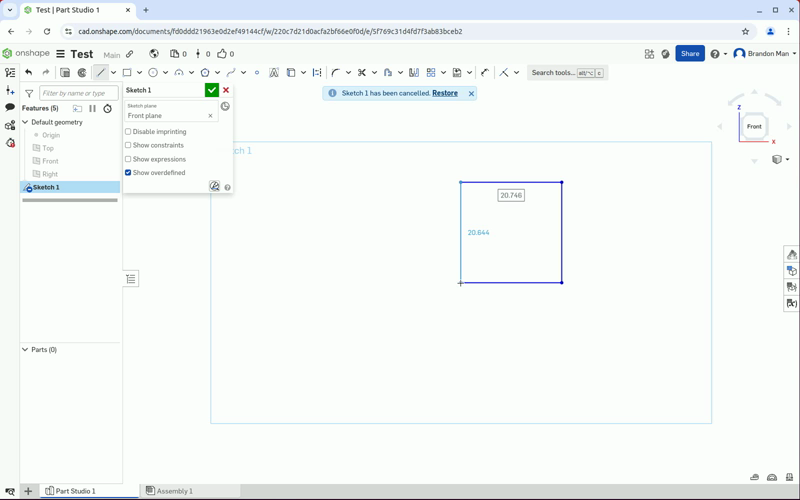
key_up(shift)
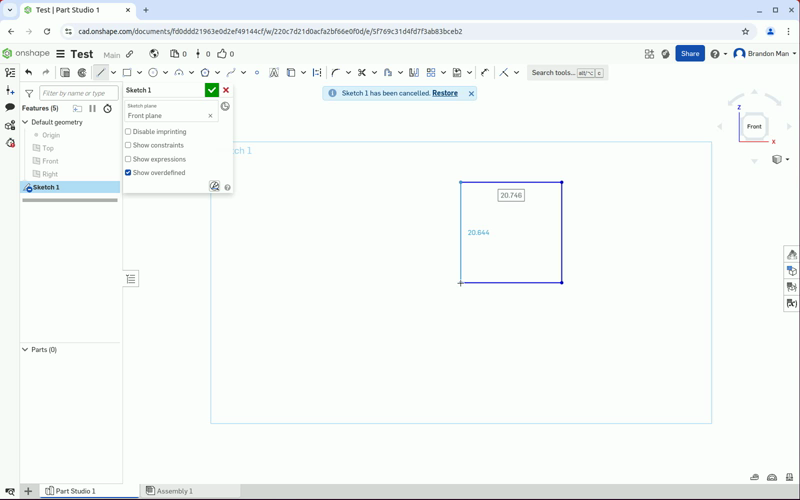
click(460, 282)
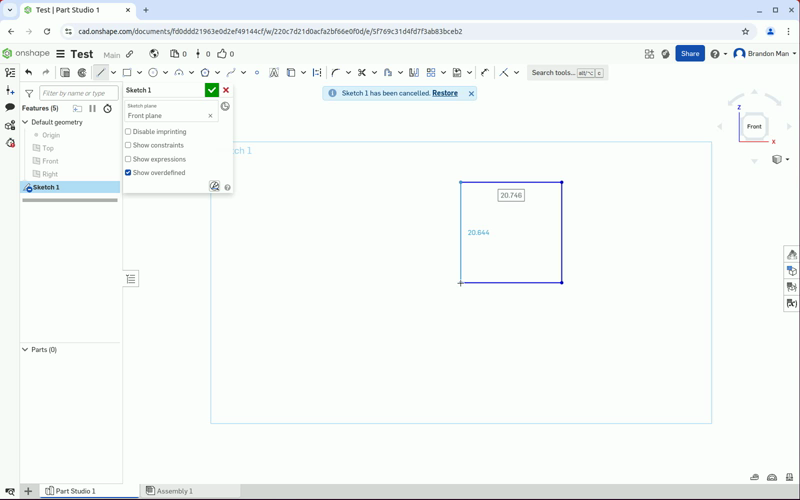
key(esc)
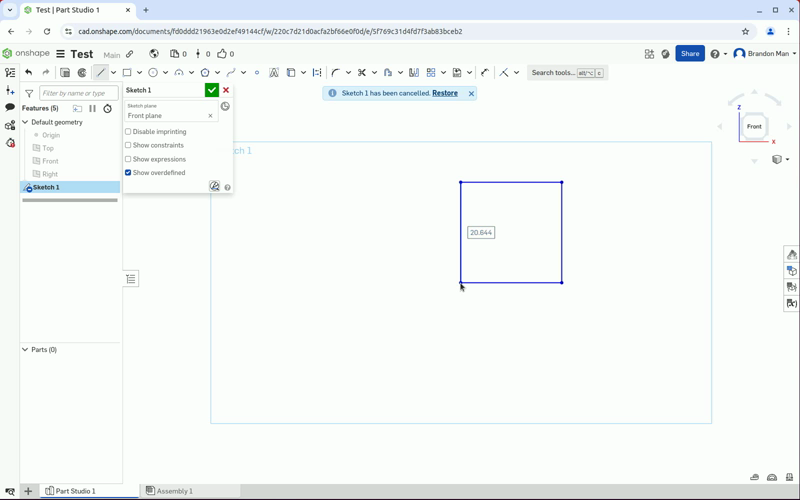
mouse_move(469, 256)
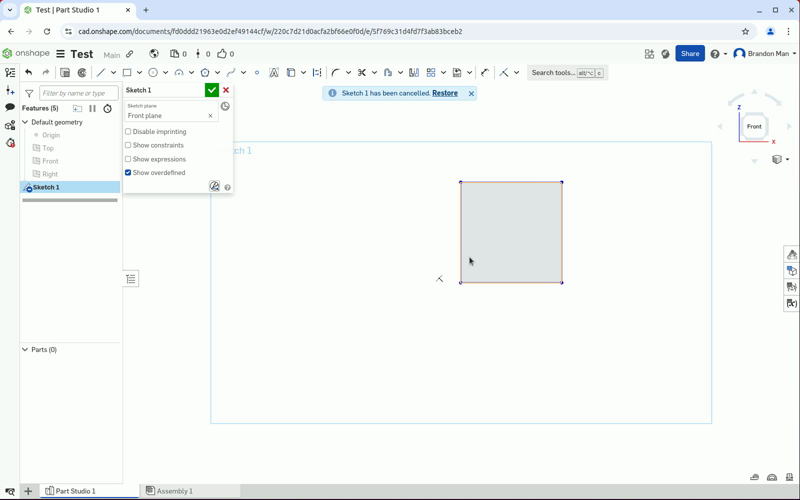
click(469, 256)
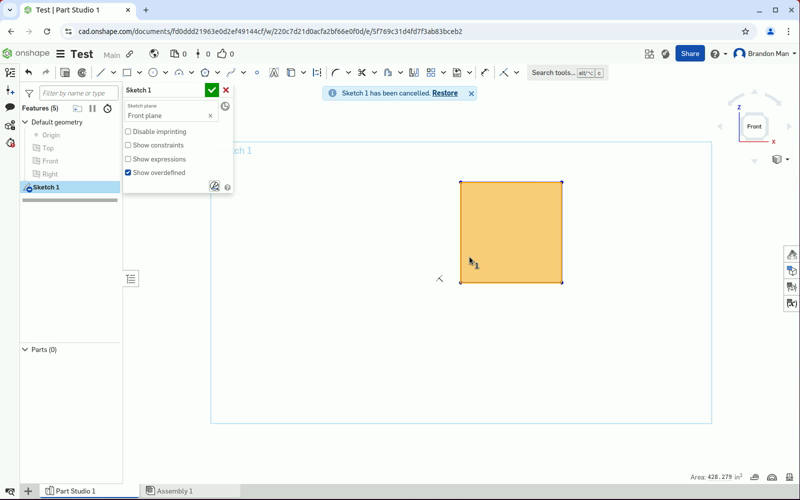
mouse_move(73, 352)
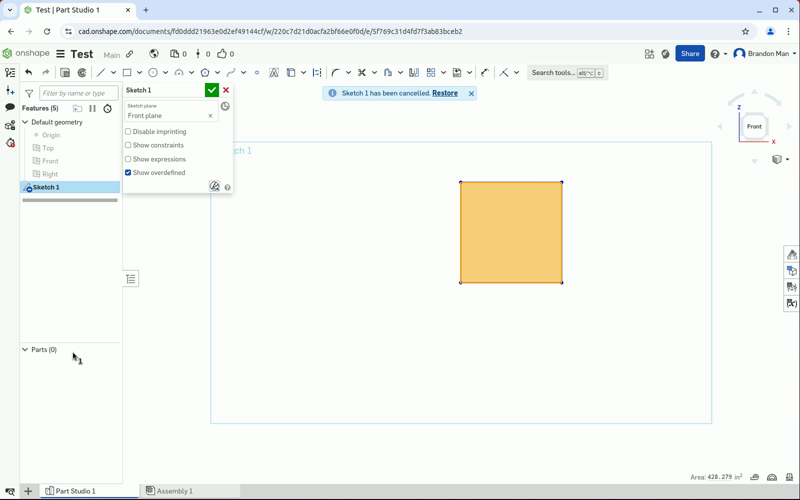
key(shift+y)
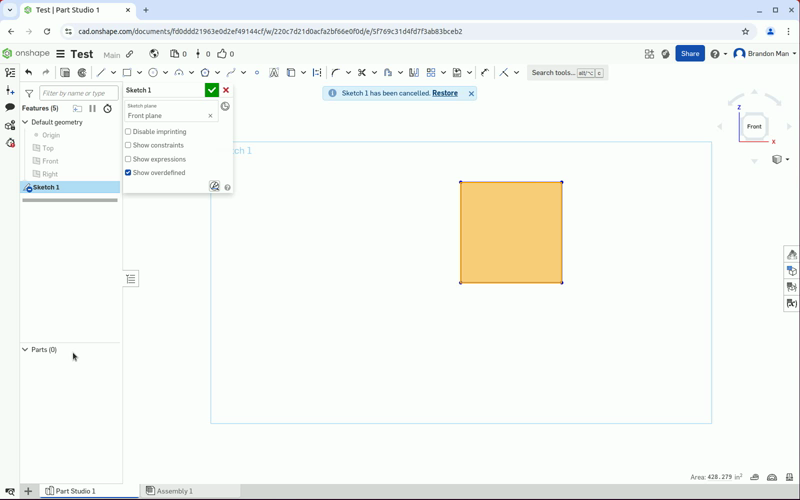
key(shift+e)
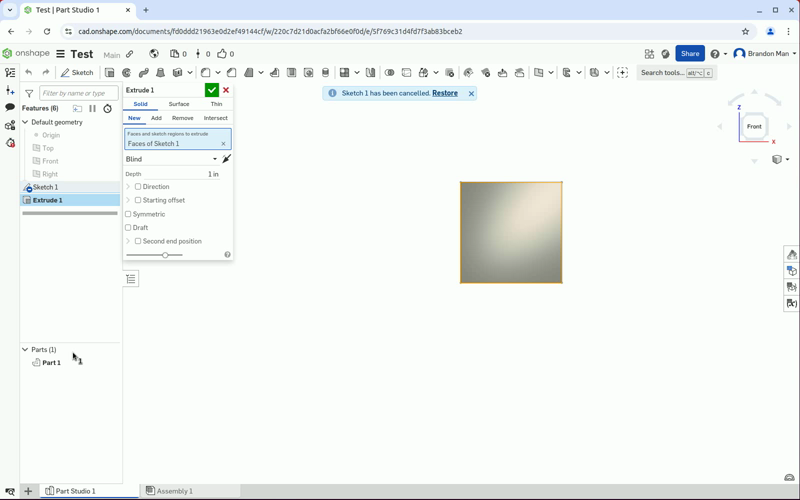
mouse_move(143, 106)
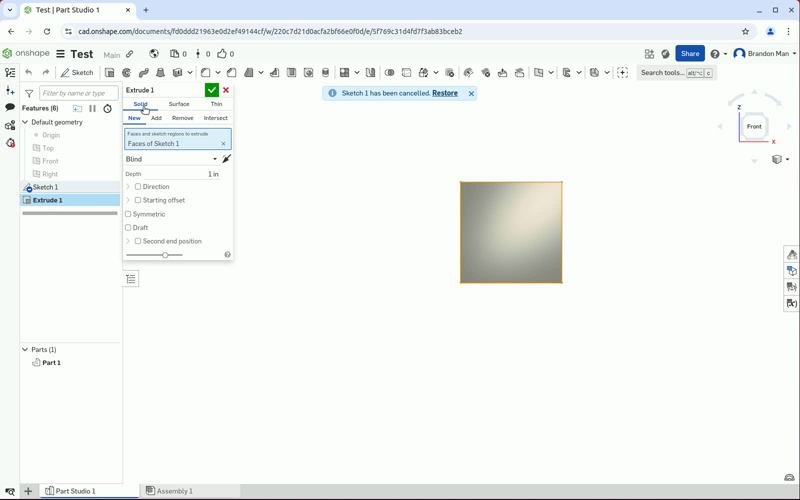
click(143, 106)
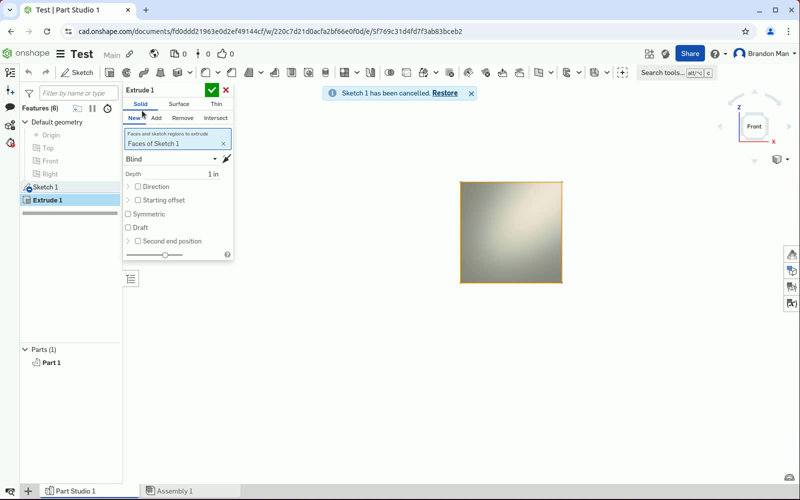
mouse_move(137, 120)
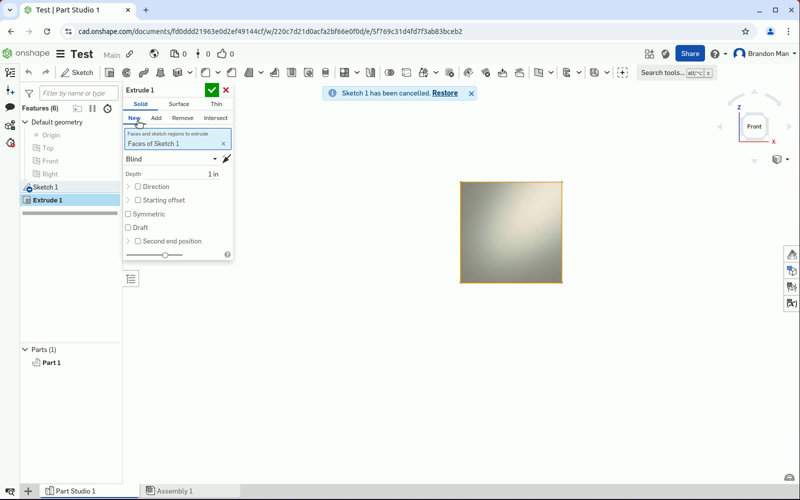
click(137, 120)
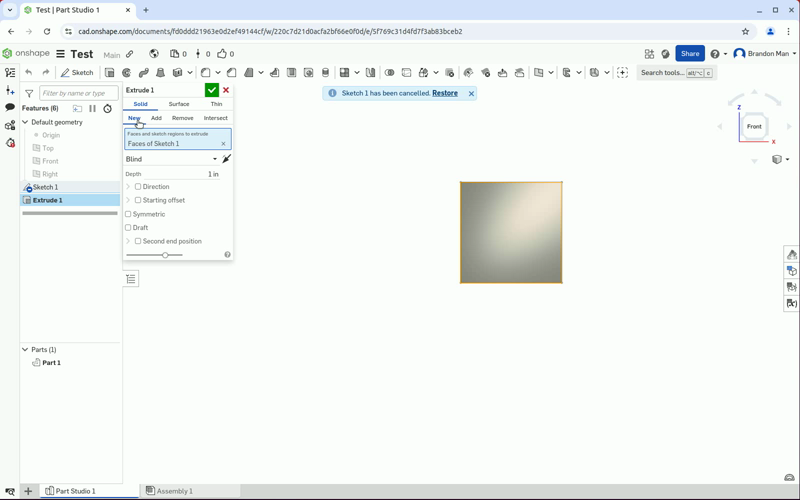
key(tab, 4)
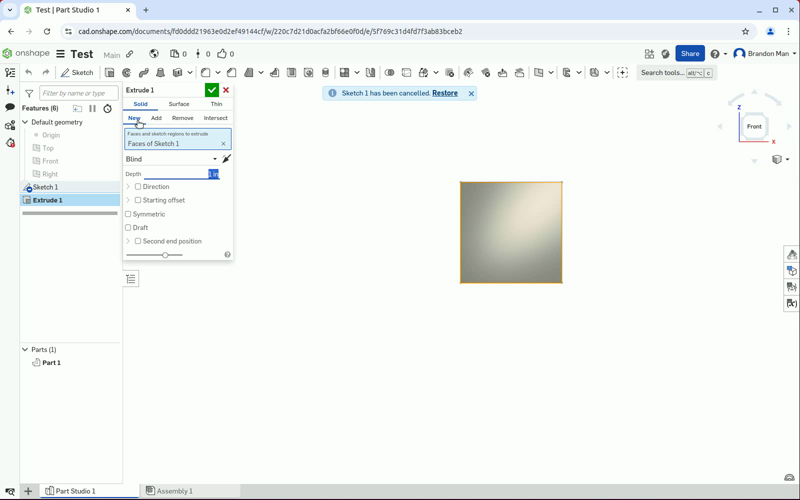
text(23.108)
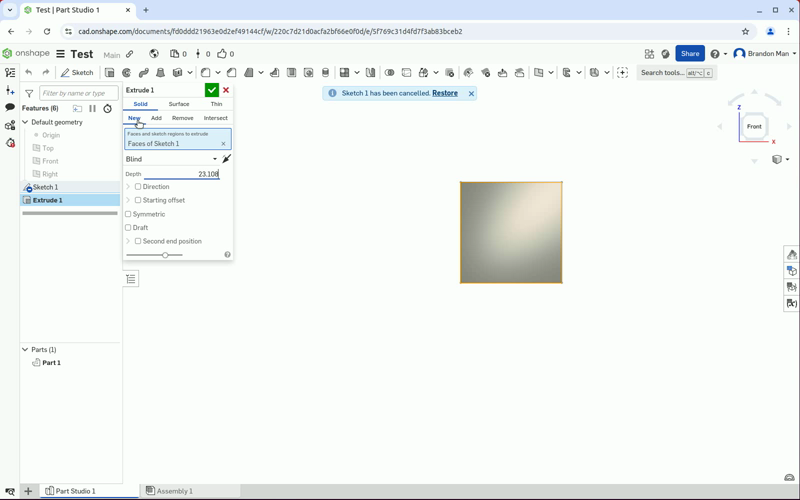
key(enter)
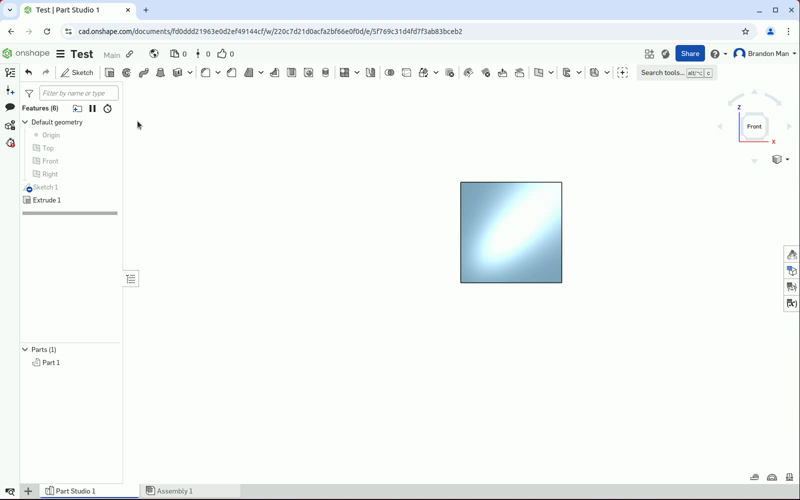
key(shift+h)
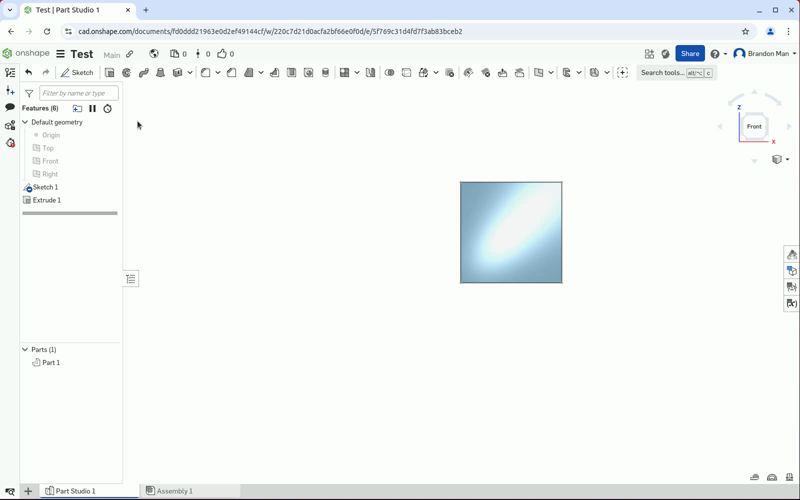
key(shift+h)
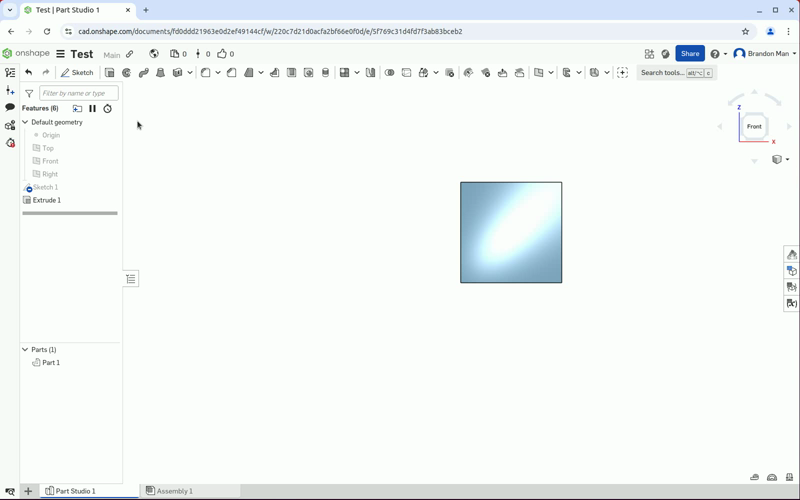
mouse_move(73, 189)
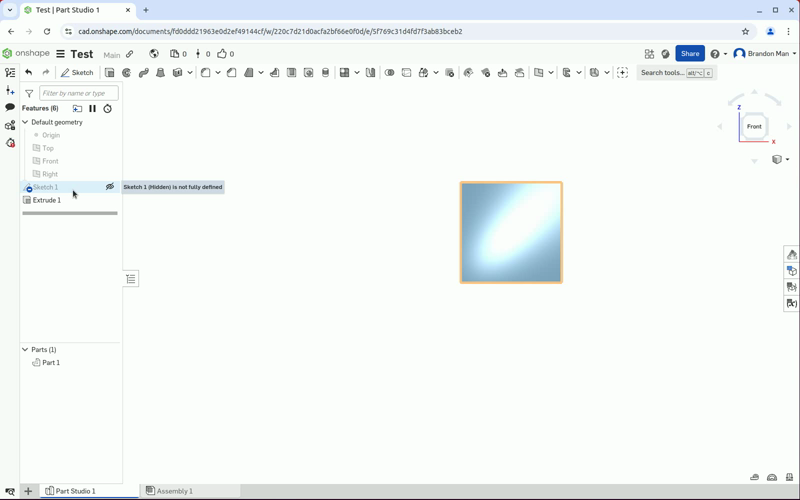
click(73, 189)
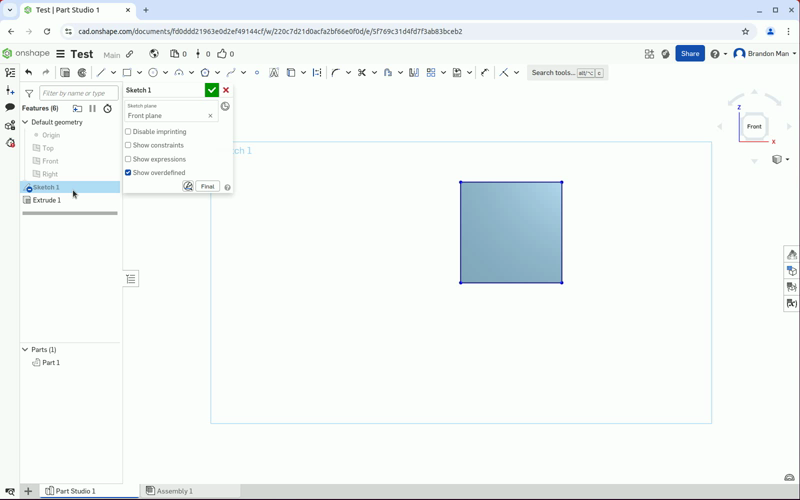
mouse_move(229, 92)
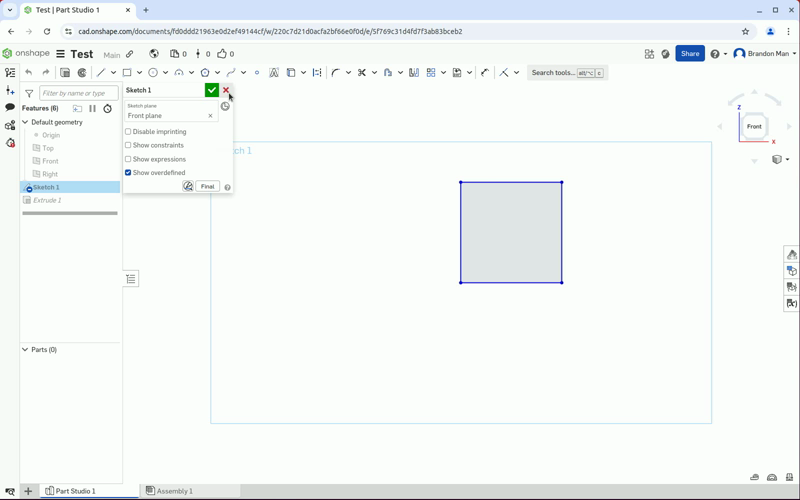
click(229, 92)
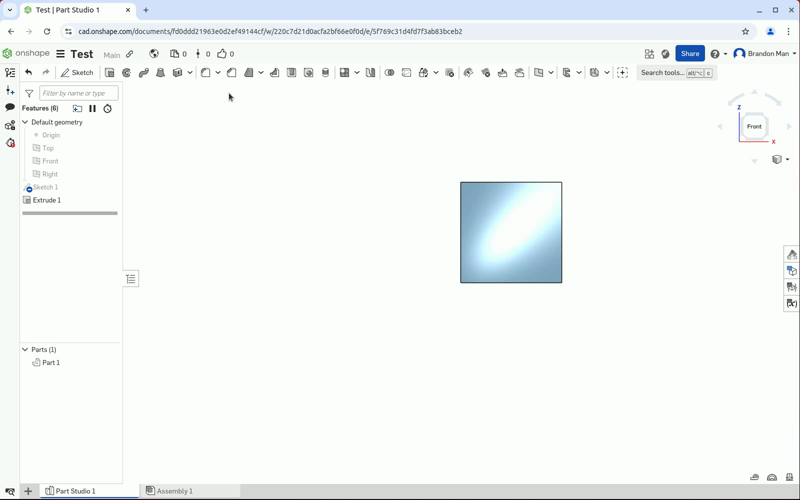
mouse_move(73, 352)
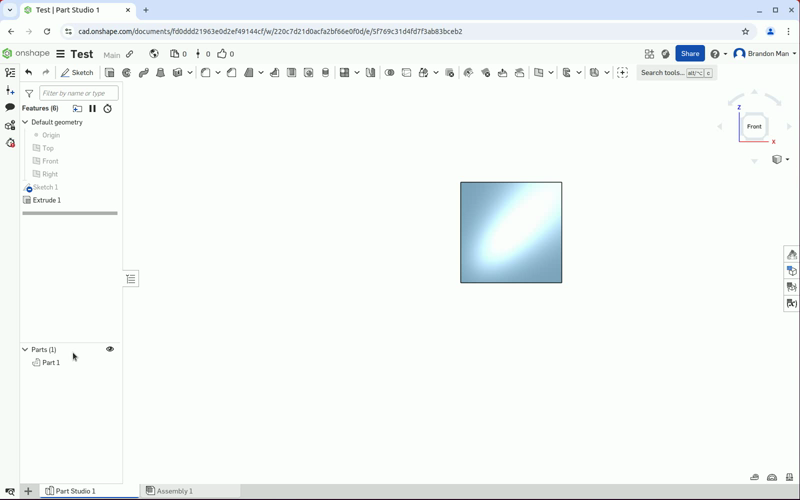
key(y)
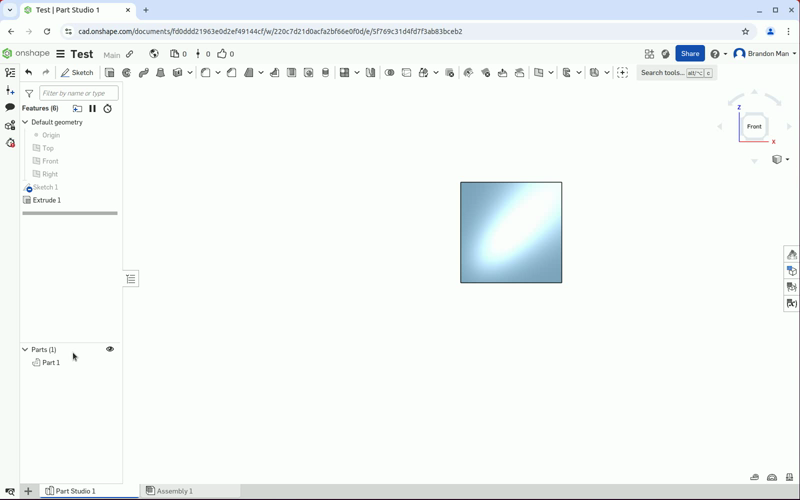
key(shift+p)
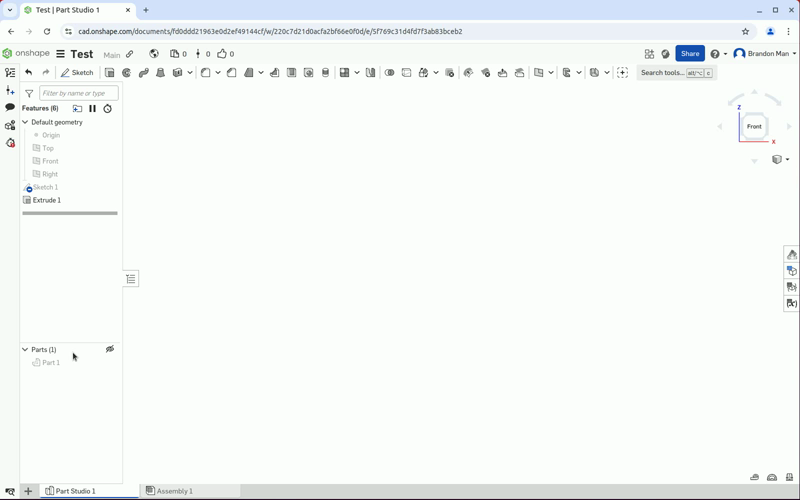
key(space)
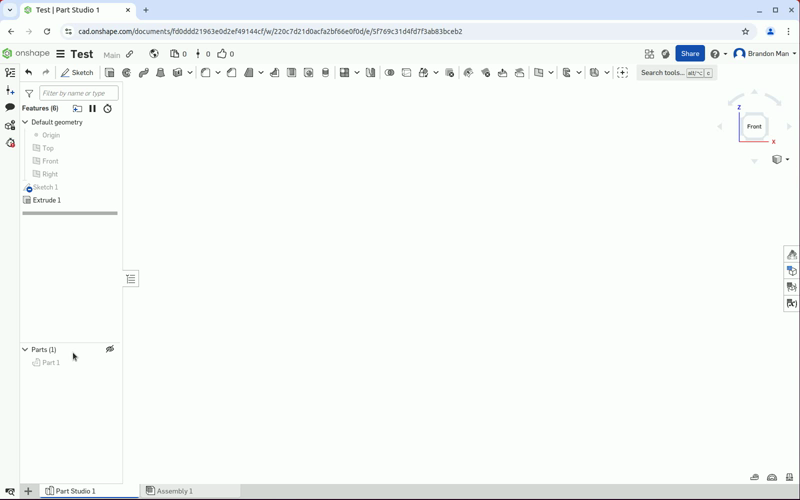
key_down(shift)
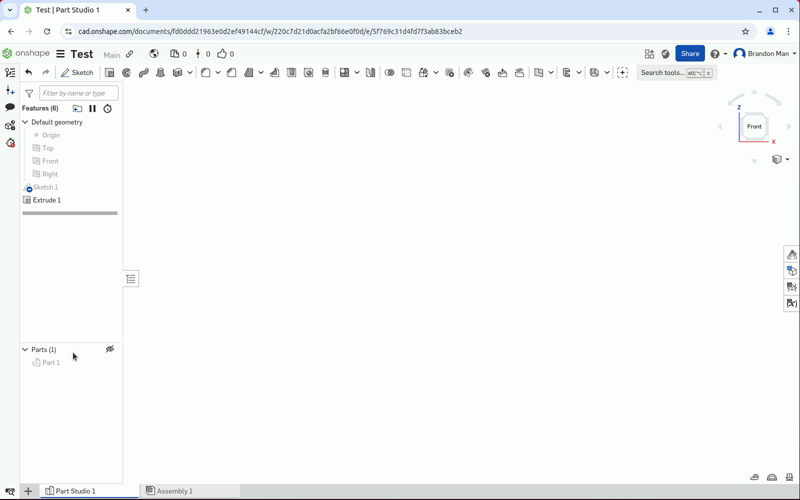
key(down)
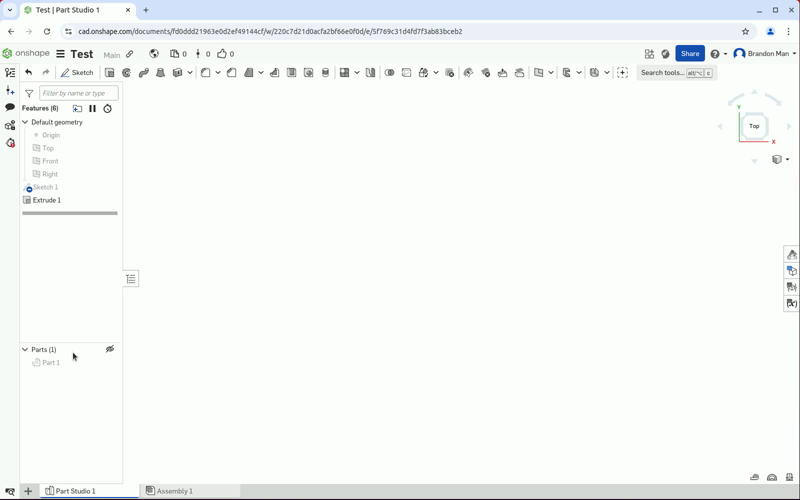
key_up(shift)
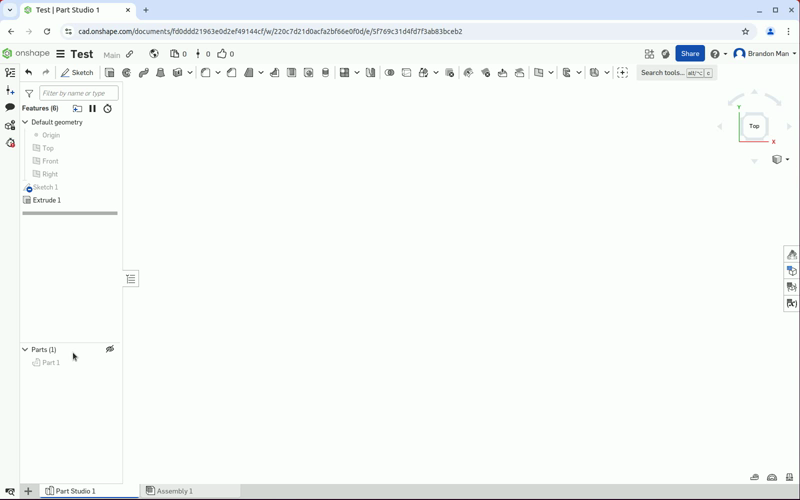
mouse_move(73, 352)
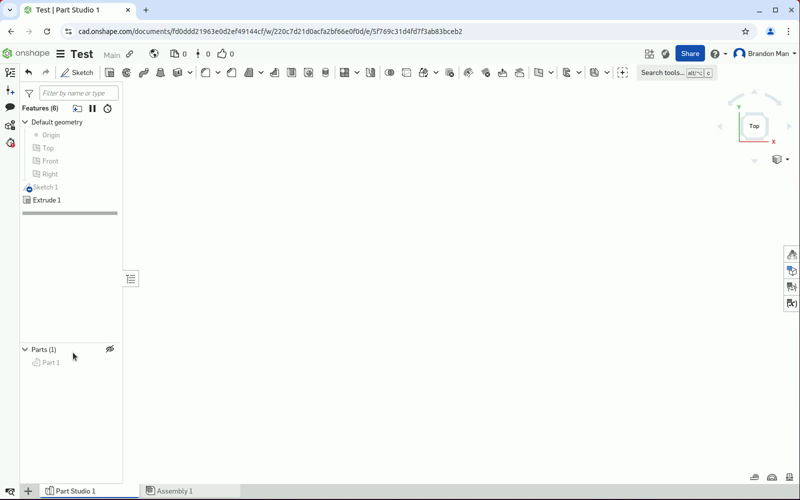
key(shift+y)
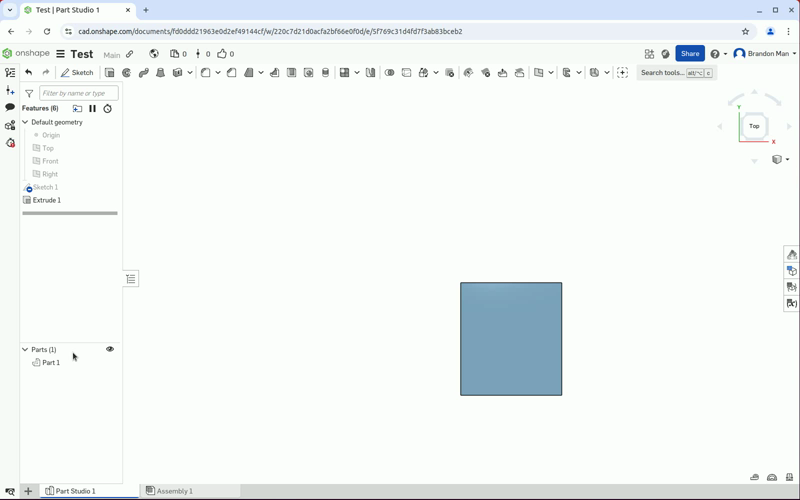
mouse_move(541, 75)
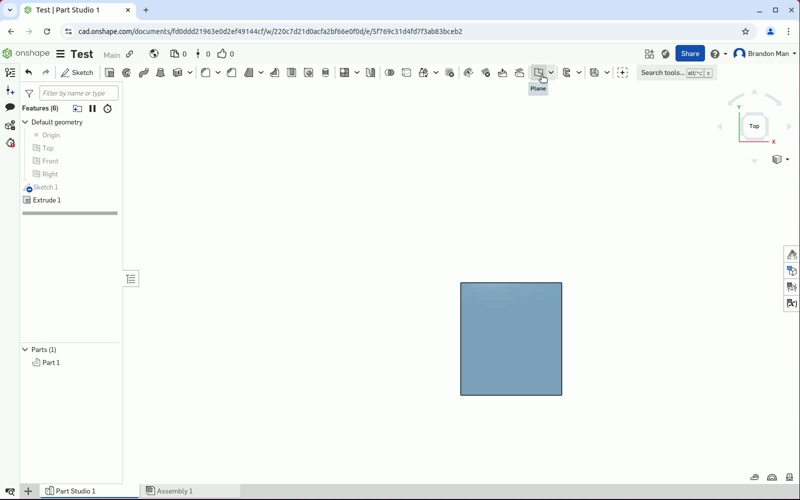
click(541, 75)
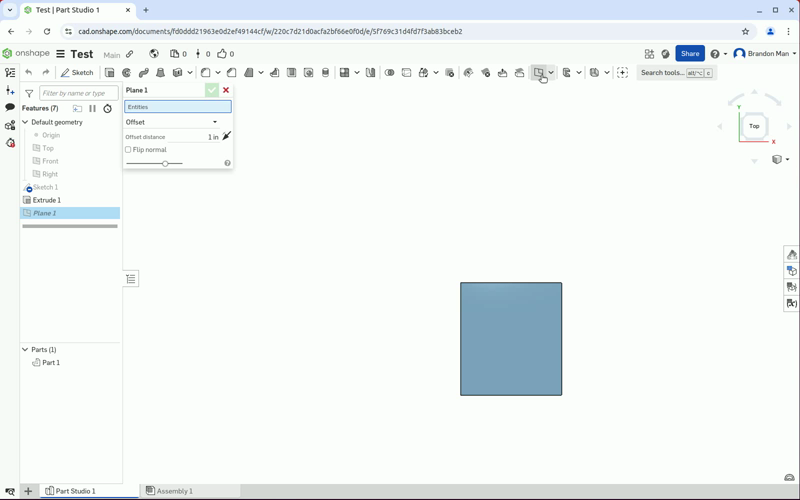
mouse_move(73, 150)
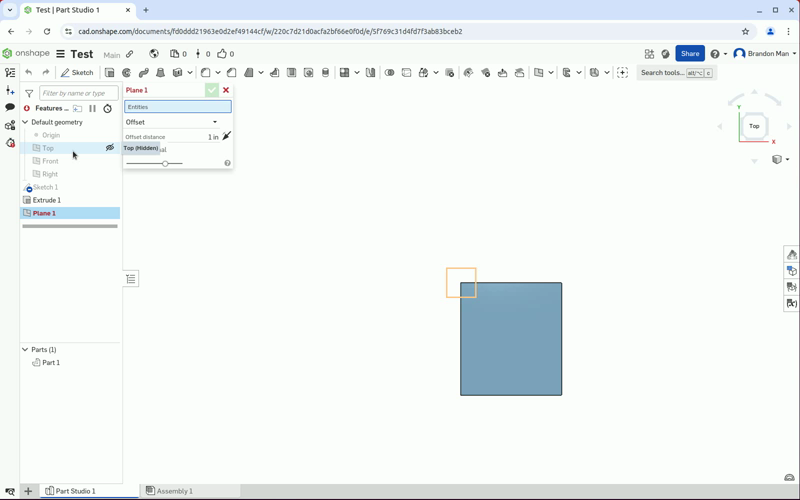
click(73, 150)
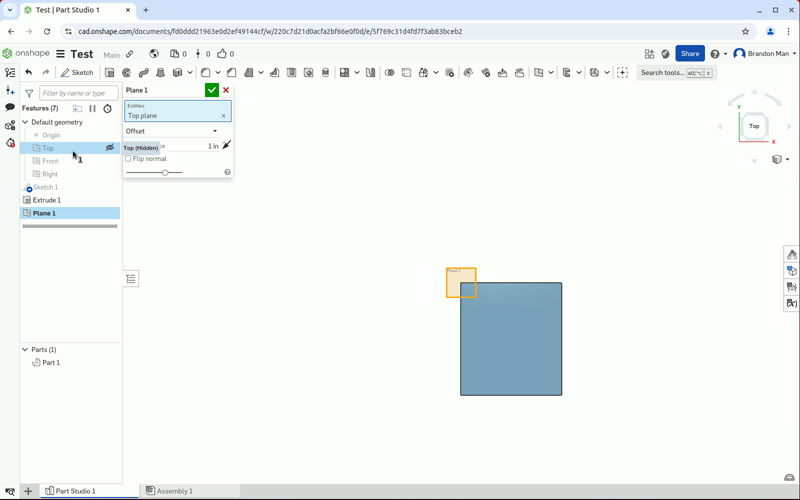
key(tab, 2)
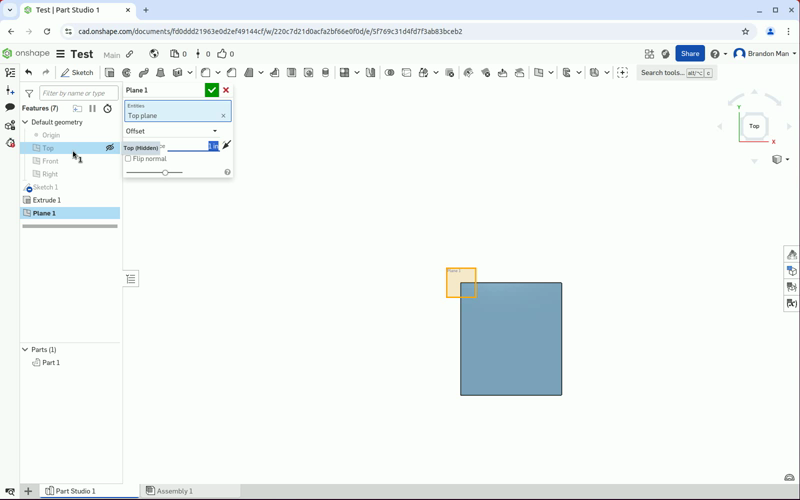
text(20.705)
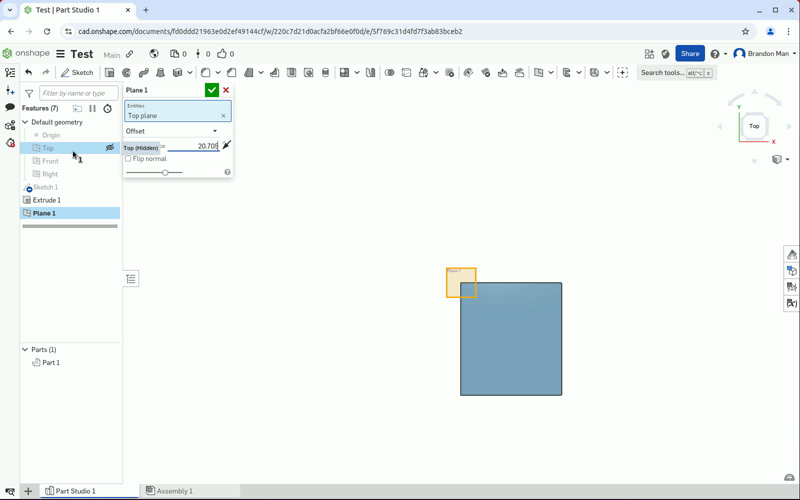
key(enter, 2)
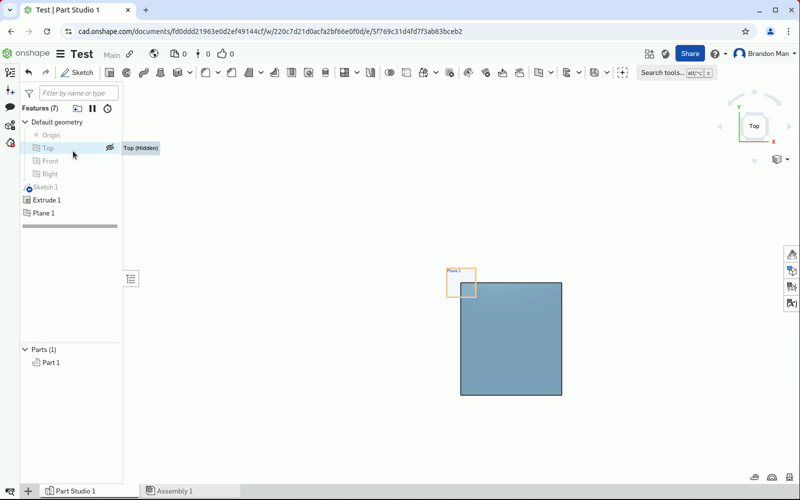
key(shift+s)
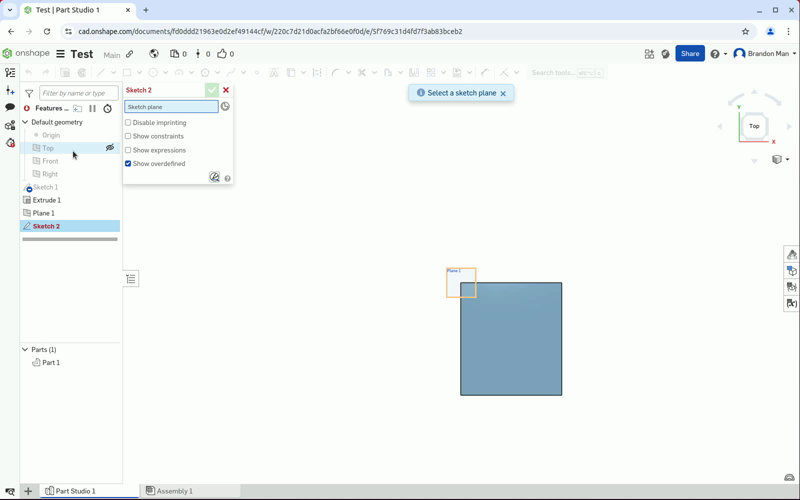
mouse_move(73, 215)
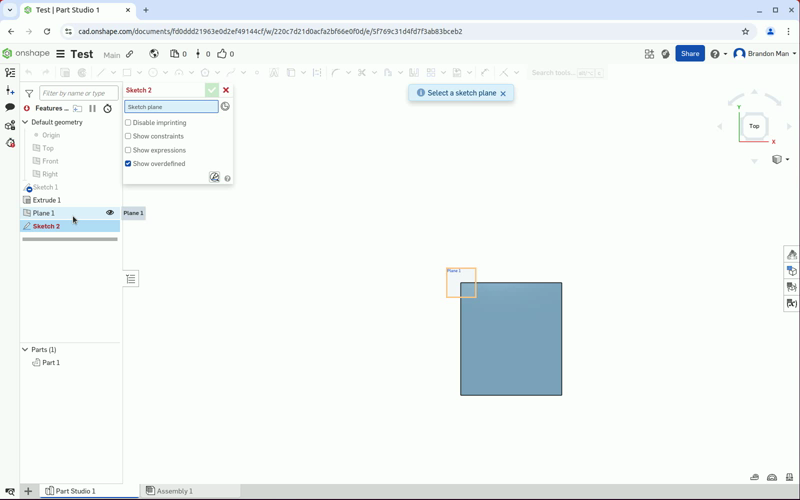
click(73, 215)
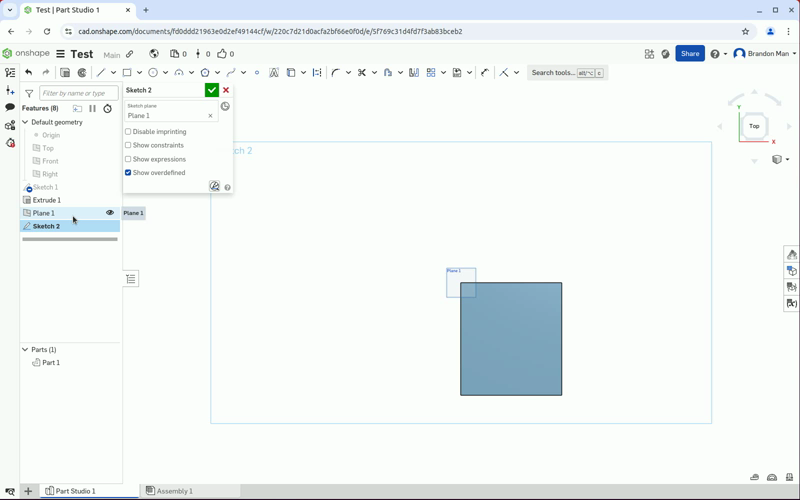
mouse_move(73, 352)
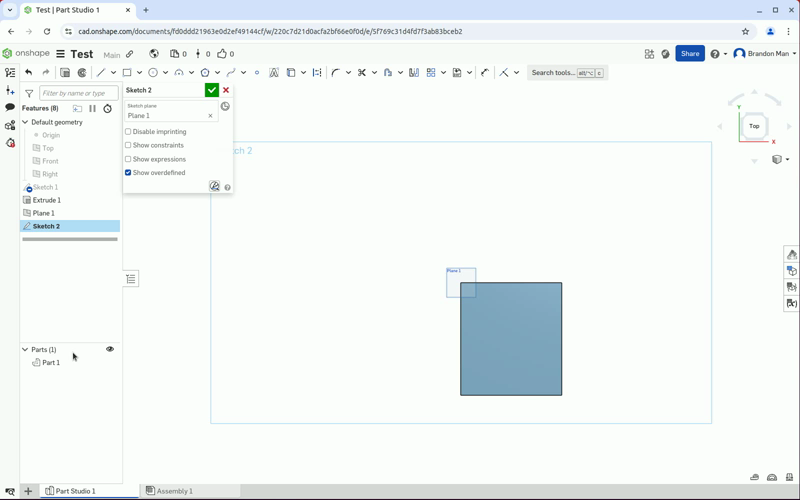
key(y)
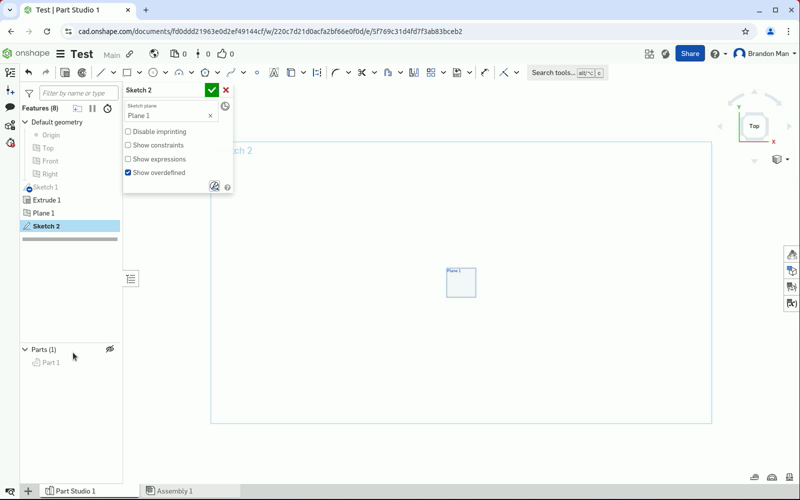
key(l)
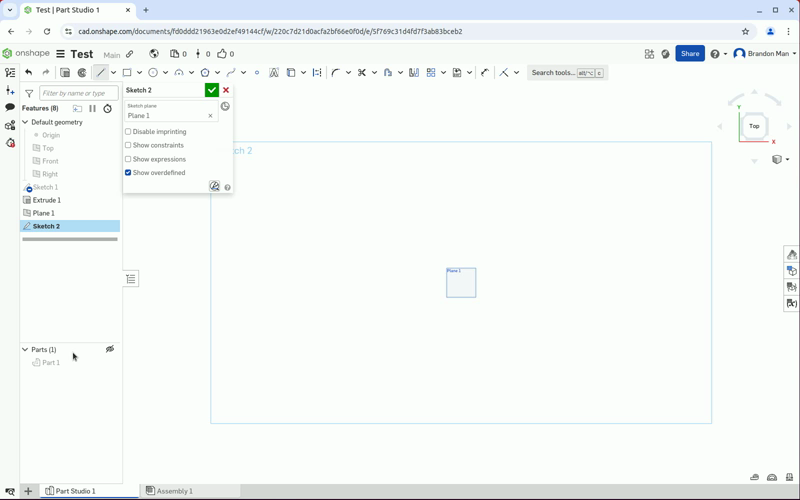
key_down(shift)
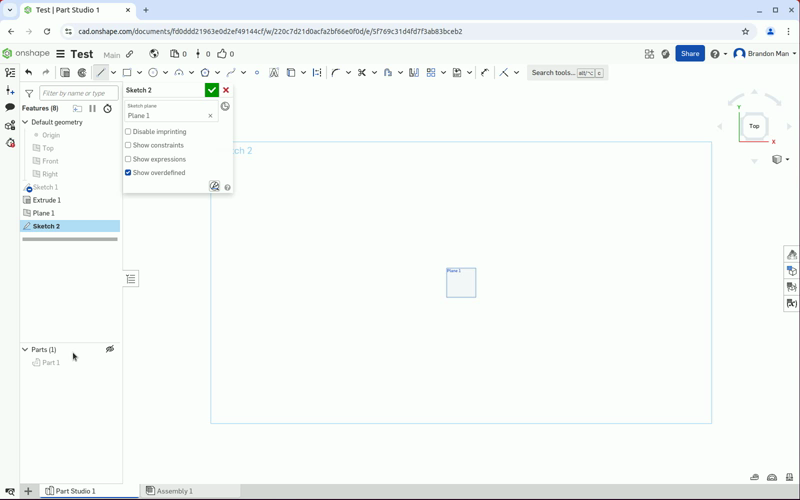
mouse_move(461, 394)
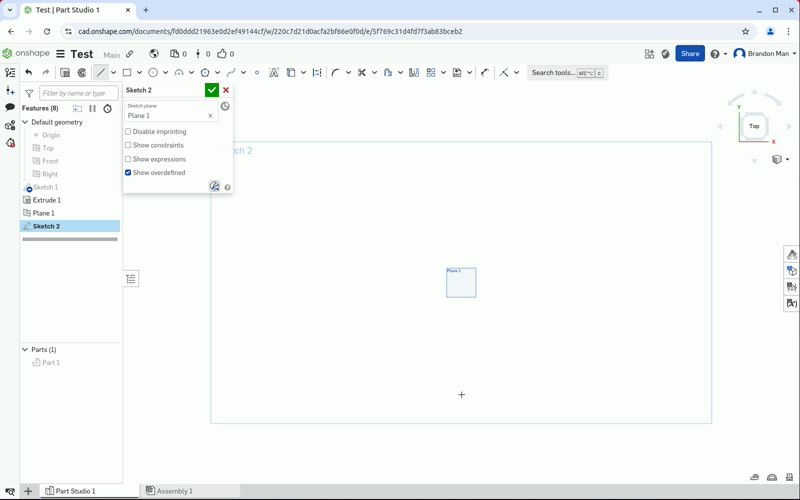
click(461, 394)
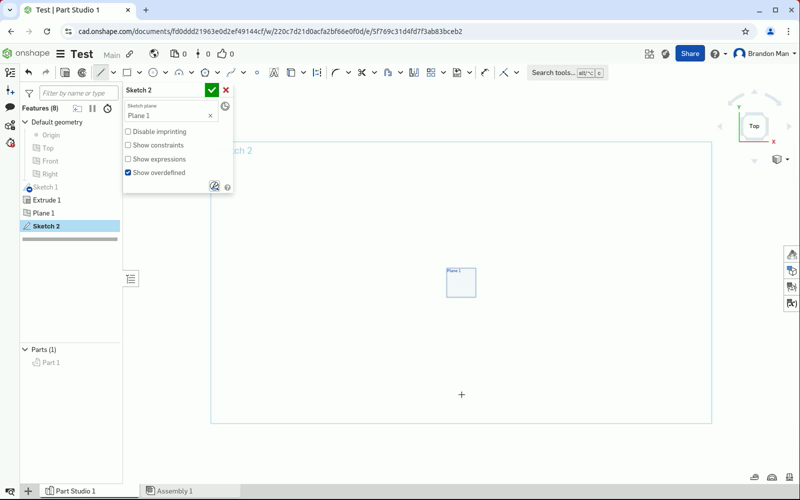
key_up(shift)
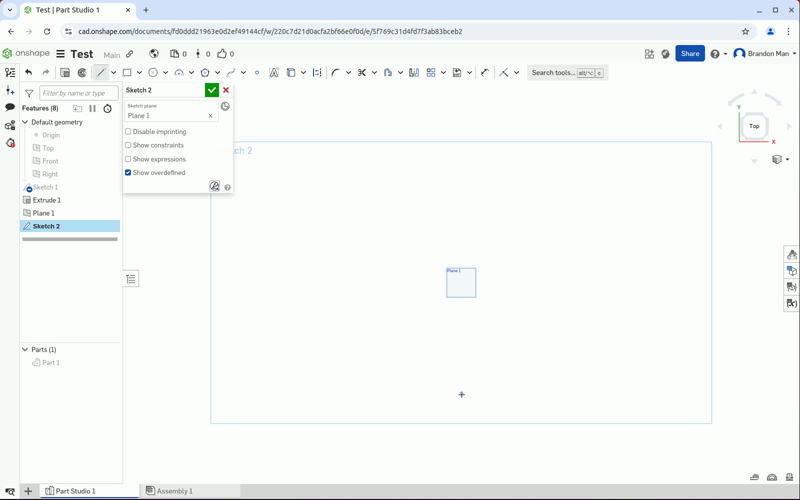
key_down(shift)
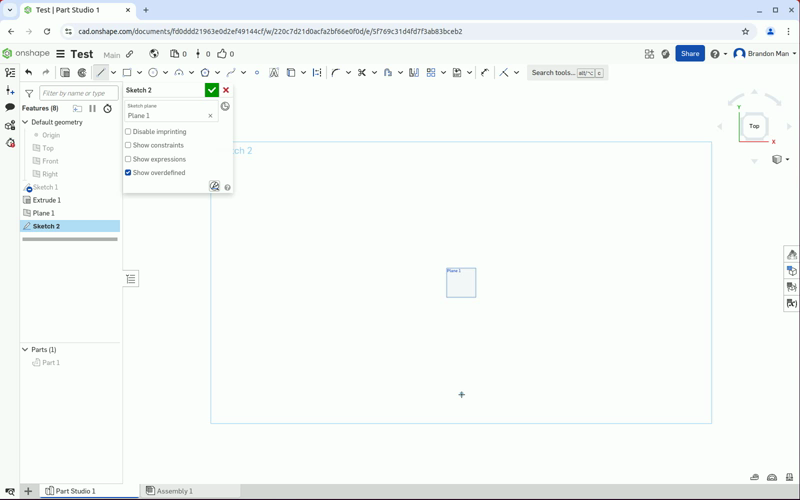
mouse_move(558, 394)
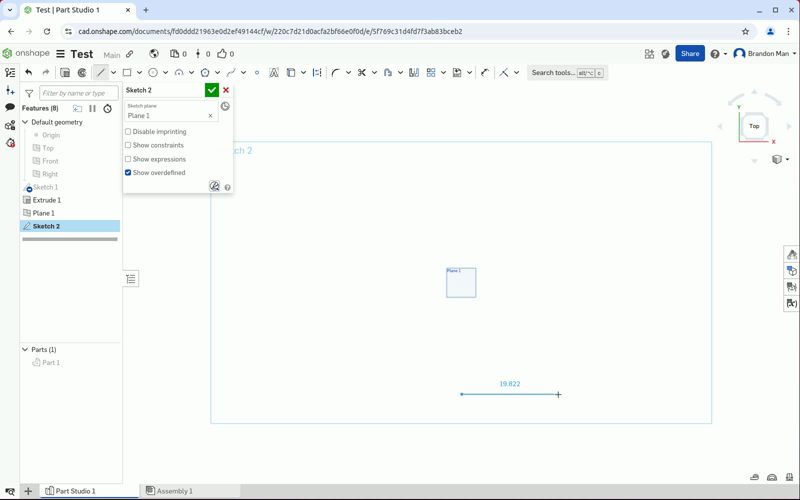
click(558, 394)
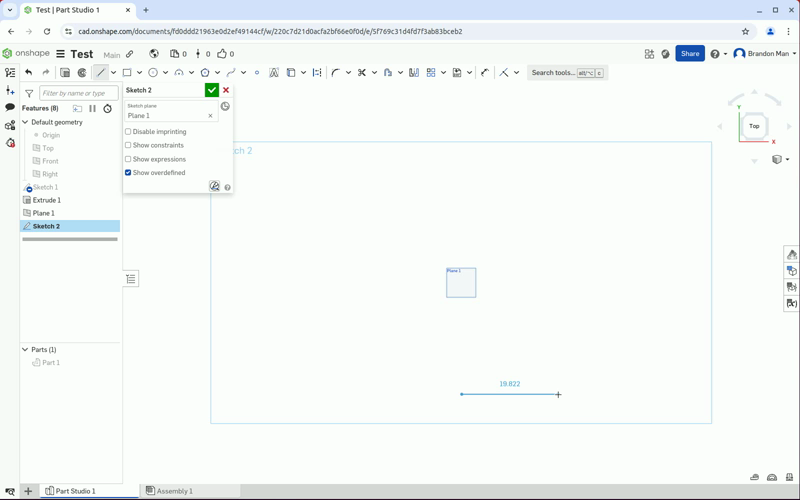
key_up(shift)
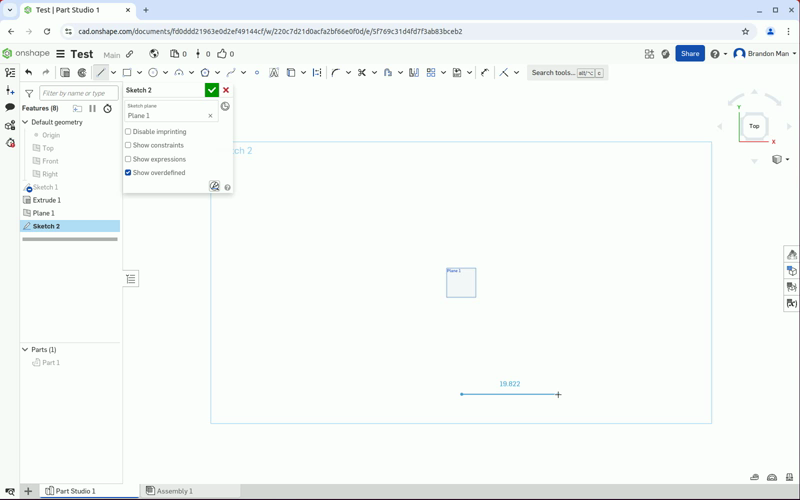
key_down(shift)
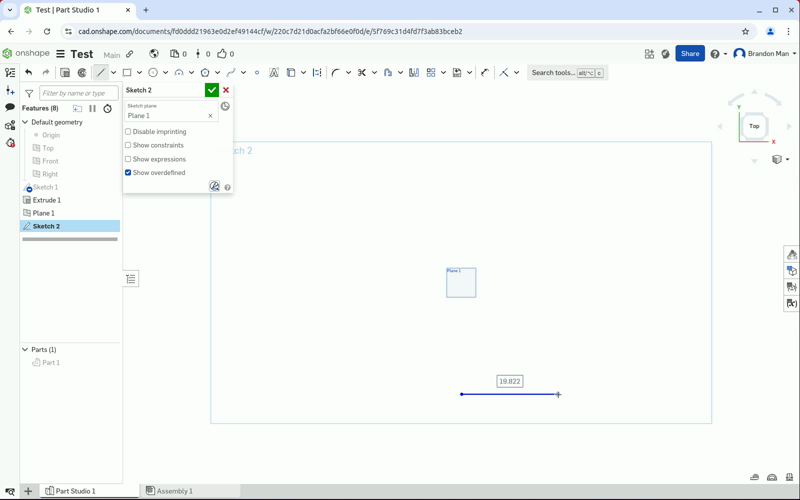
mouse_move(558, 285)
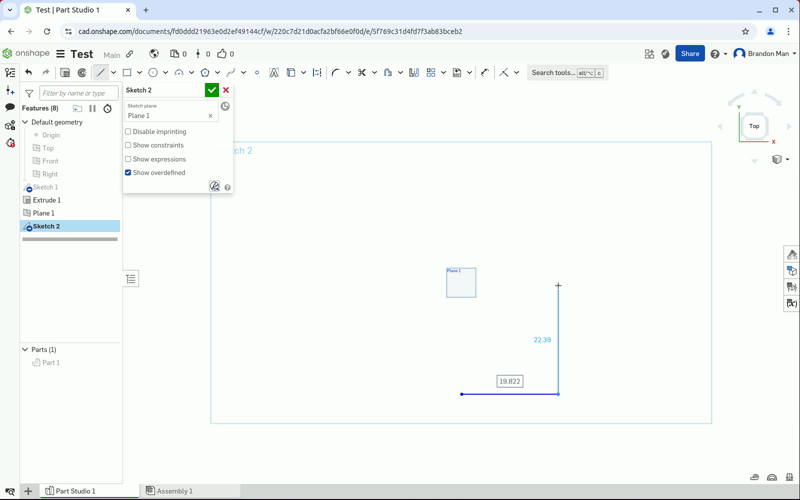
click(558, 285)
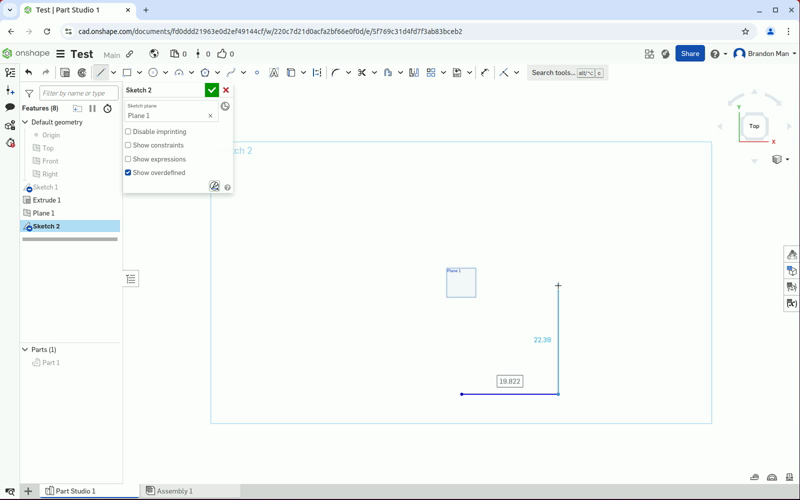
key_up(shift)
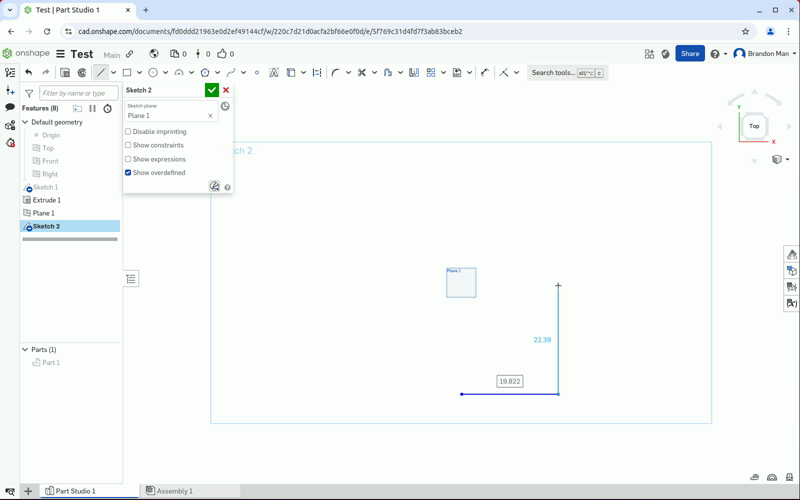
key_down(shift)
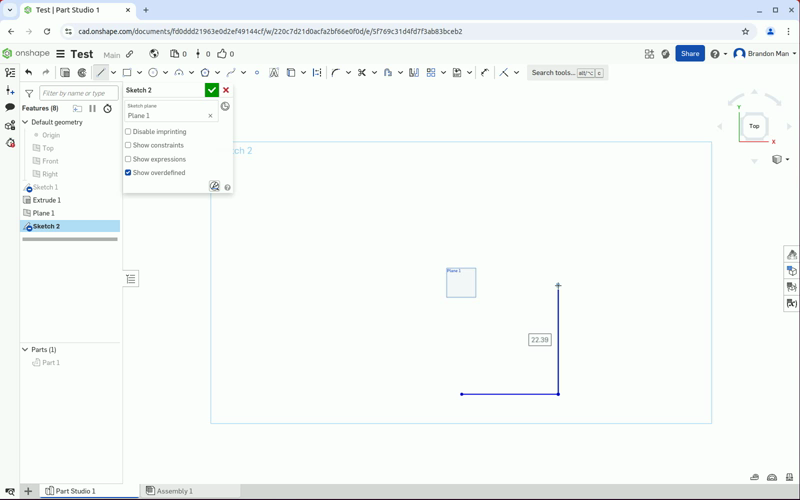
mouse_move(461, 285)
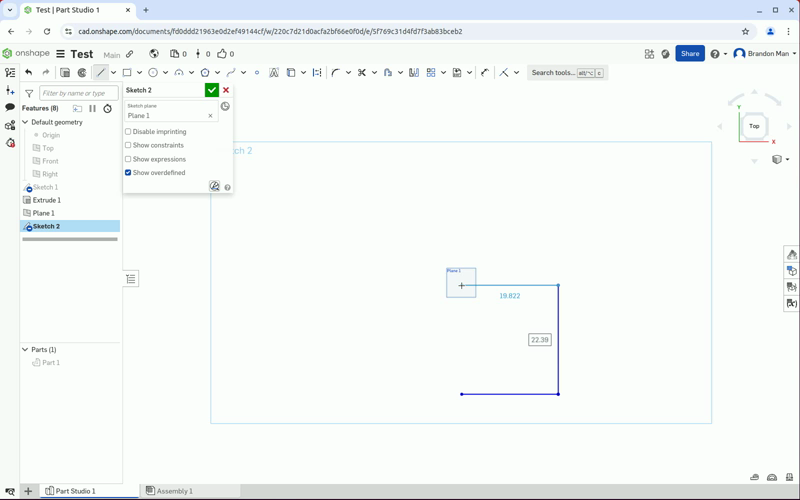
click(461, 285)
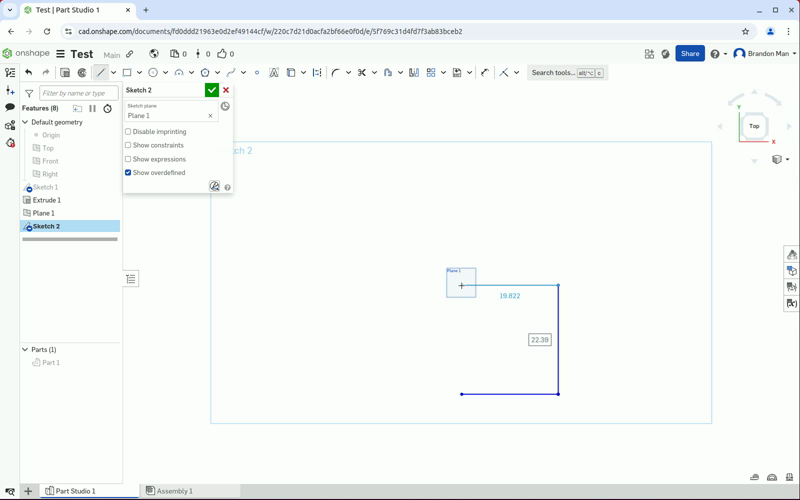
key_up(shift)
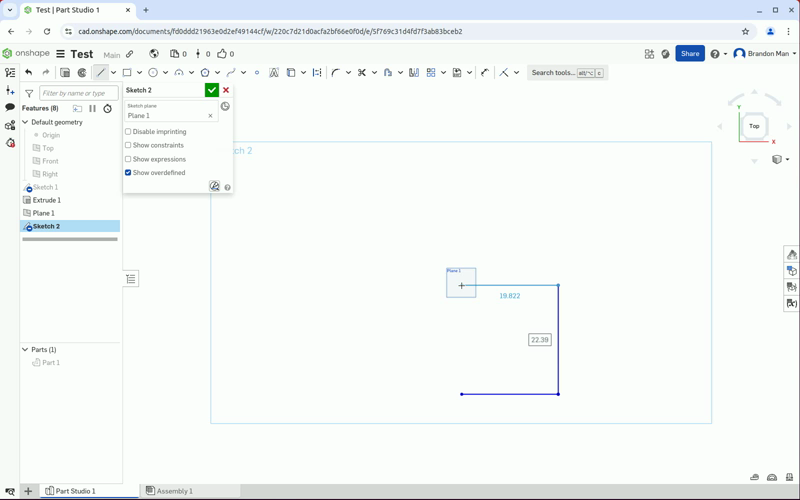
key_down(shift)
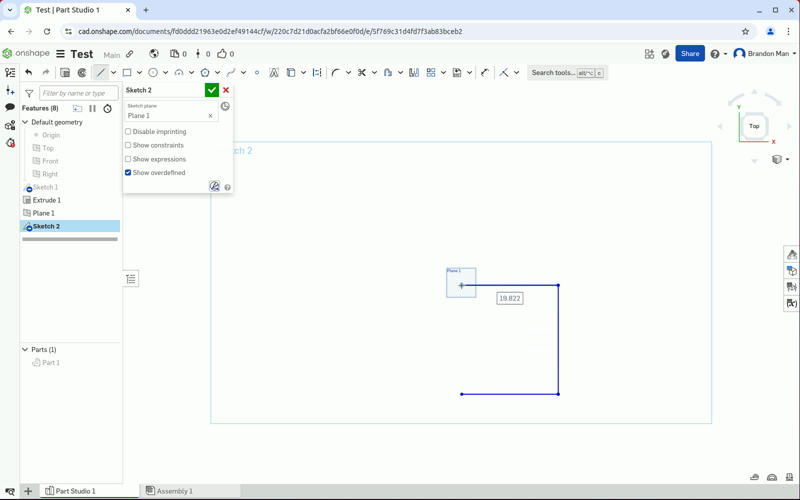
mouse_move(461, 394)
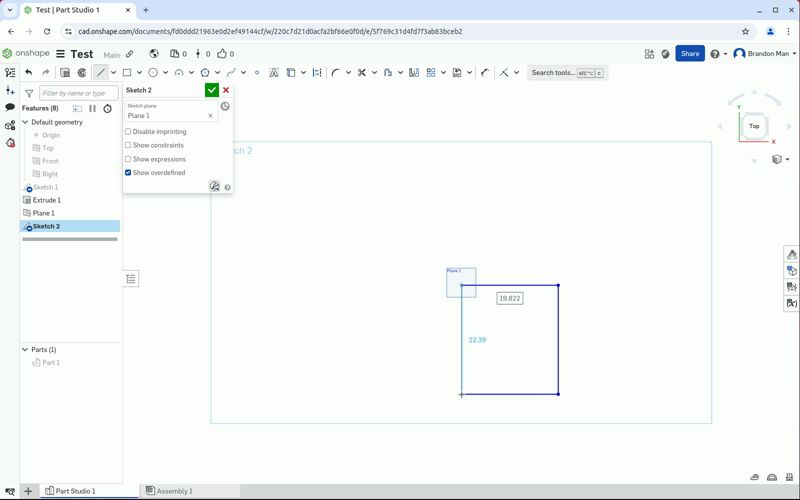
key_up(shift)
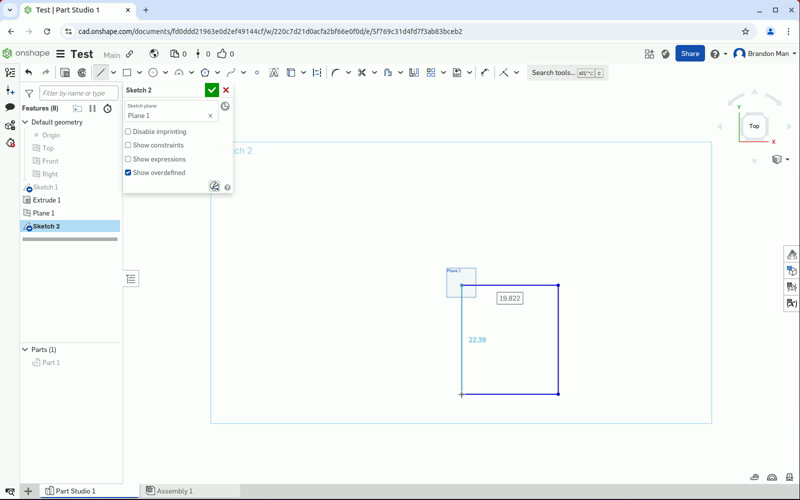
click(461, 394)
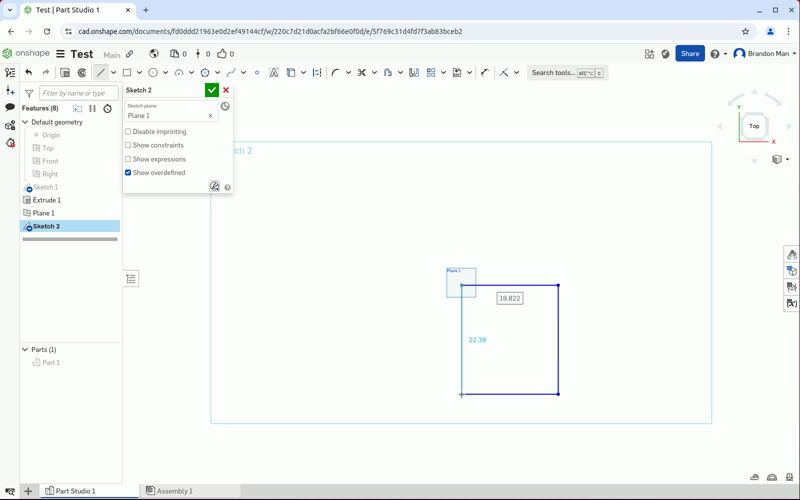
key(esc)
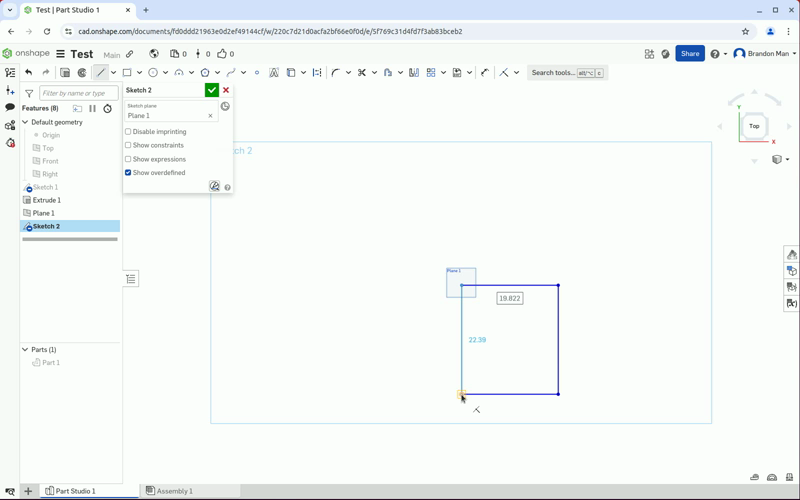
mouse_move(479, 370)
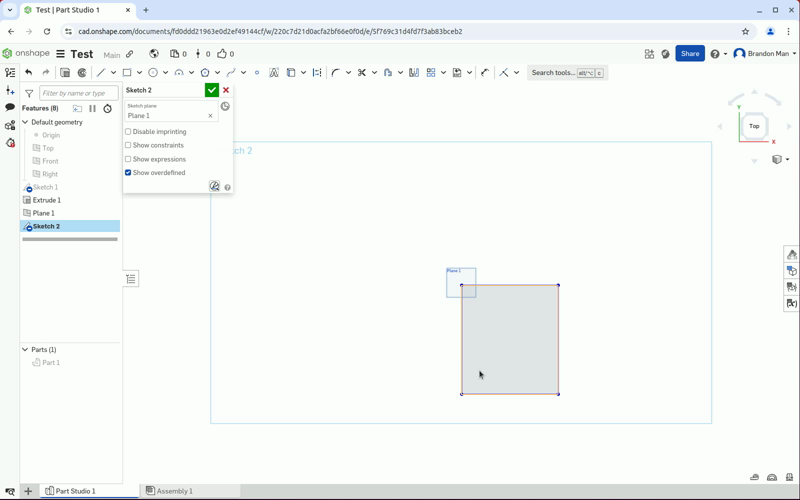
click(479, 370)
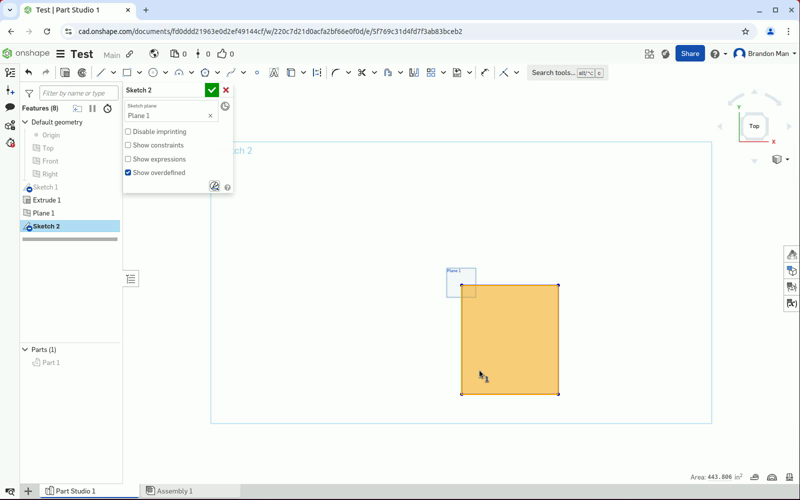
mouse_move(73, 352)
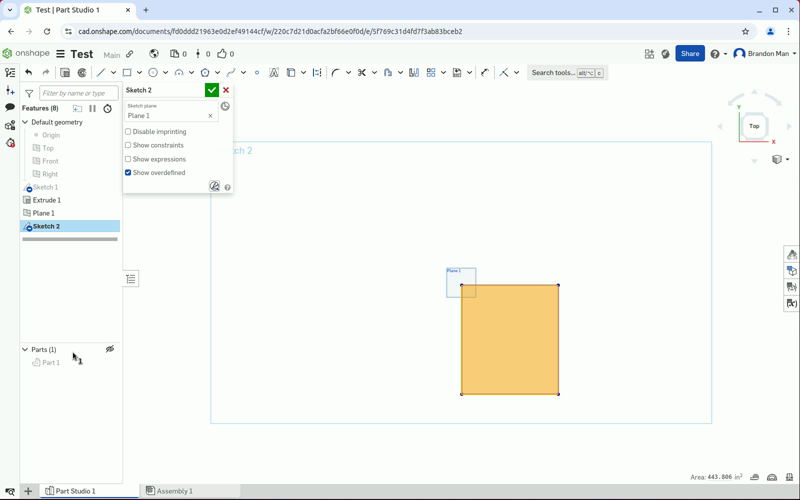
key(shift+y)
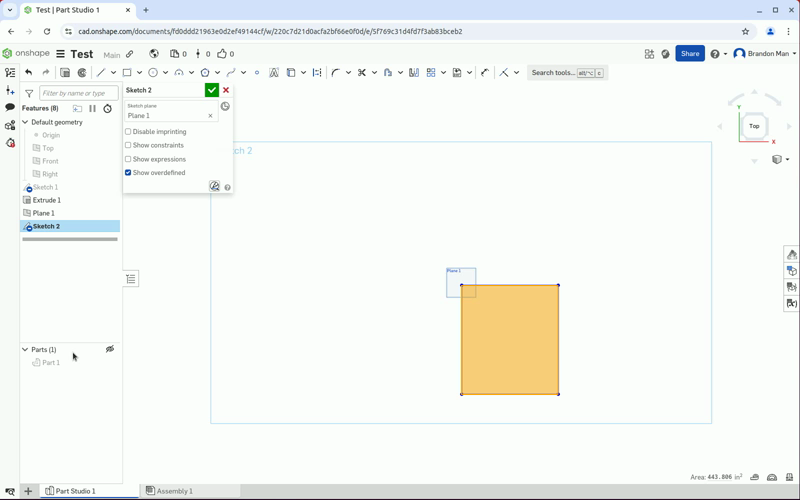
key(shift+e)
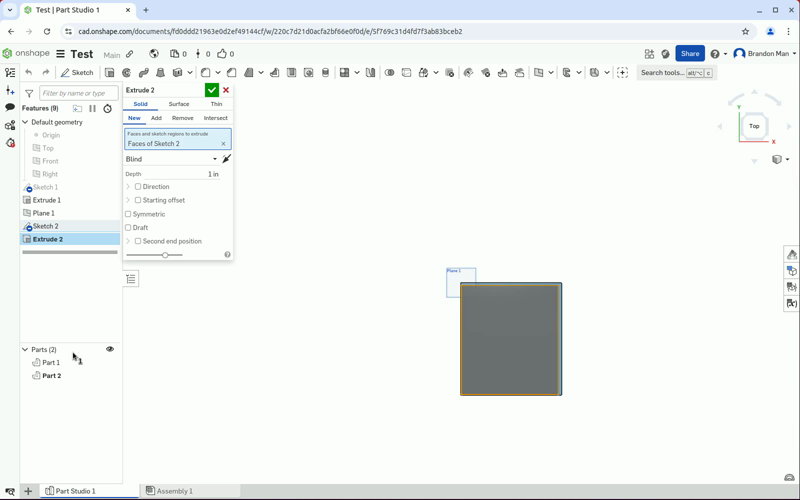
mouse_move(143, 106)
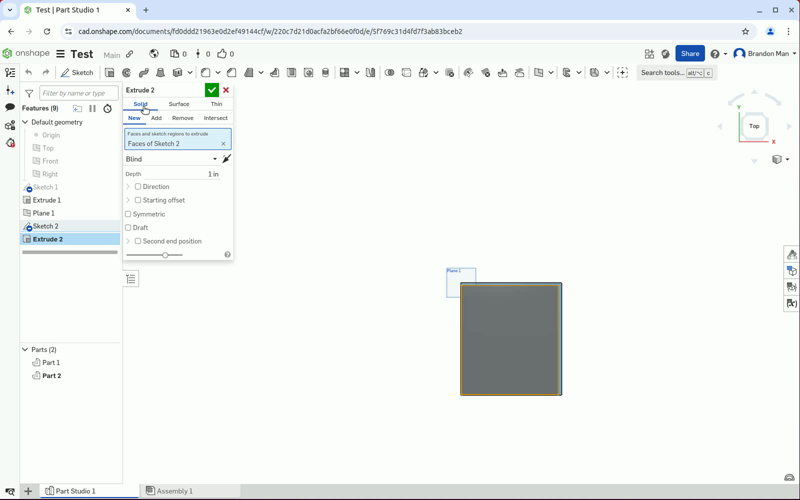
click(143, 106)
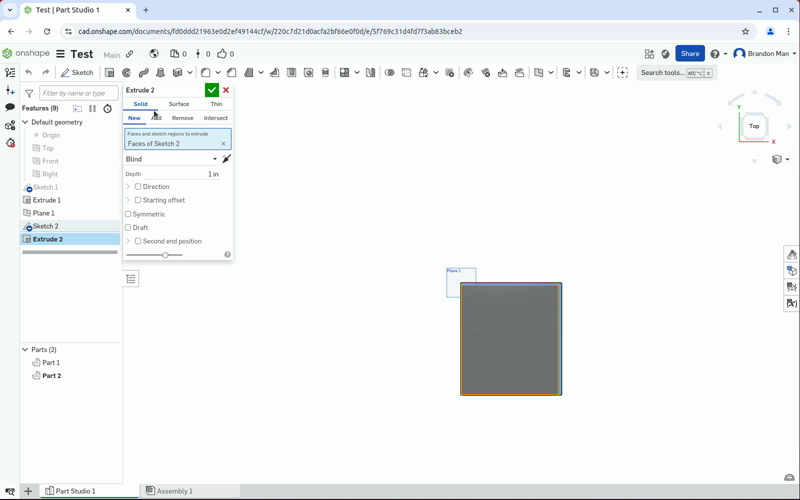
mouse_move(186, 120)
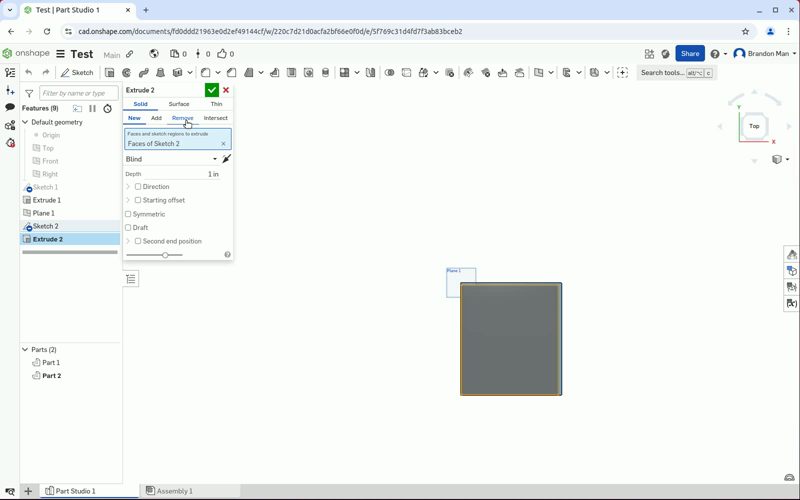
click(186, 120)
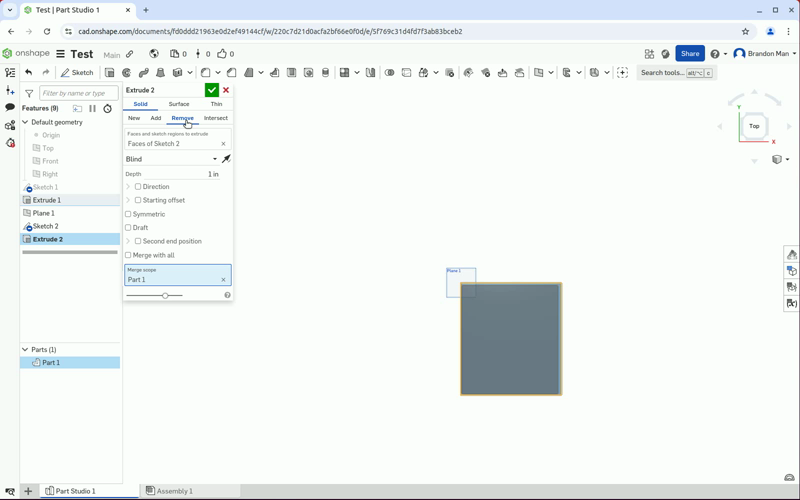
key(tab, 4)
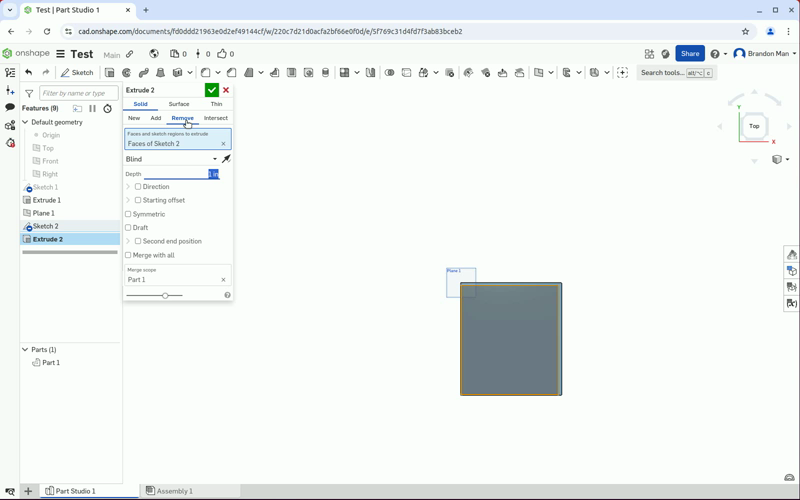
text(20.22)
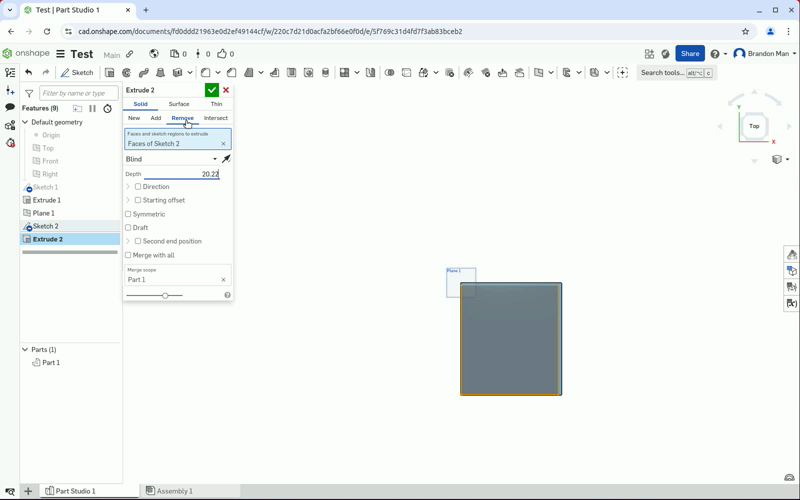
key(tab, 6)
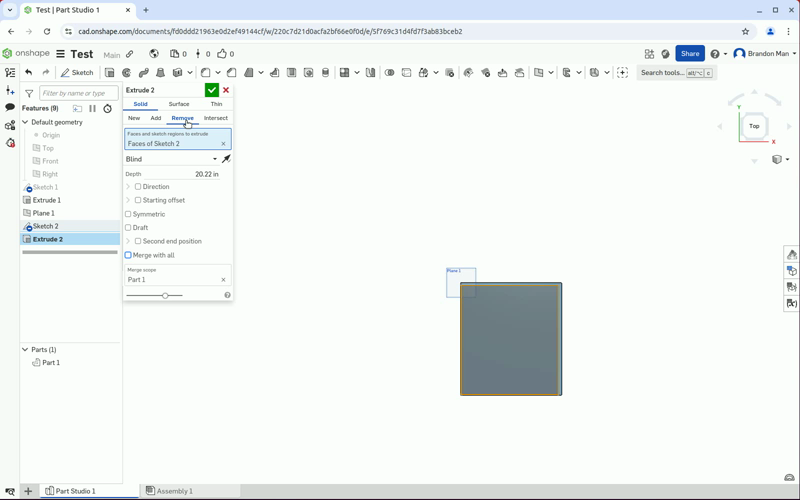
key(space)
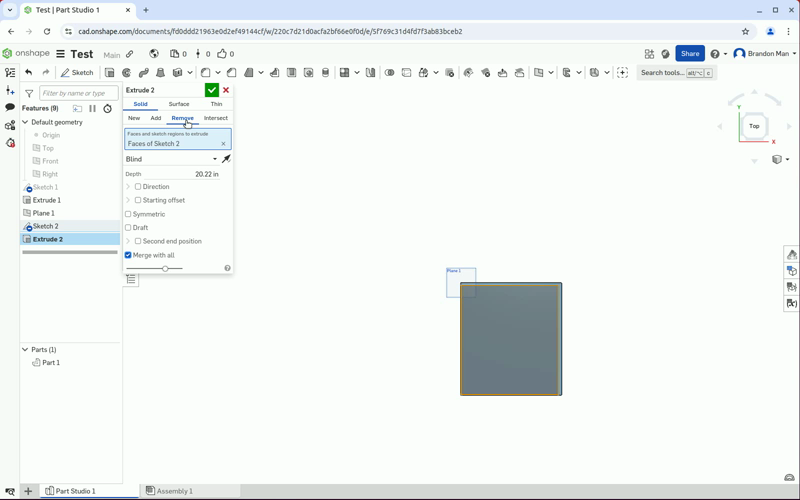
key(enter)
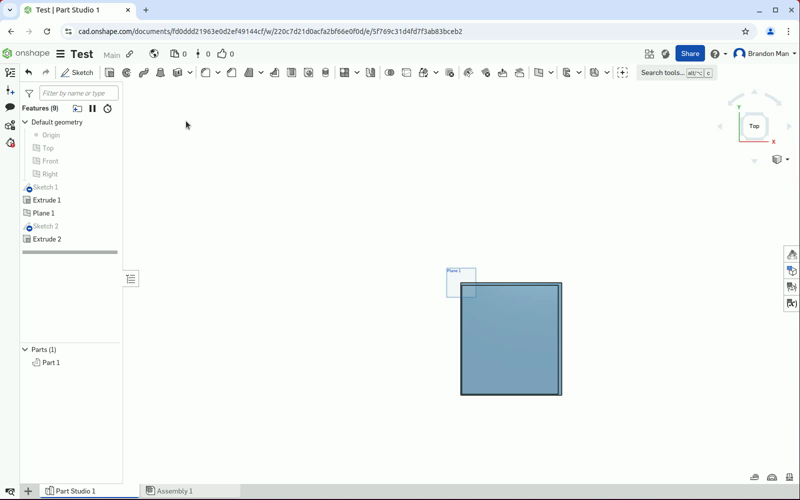
key(shift+h)
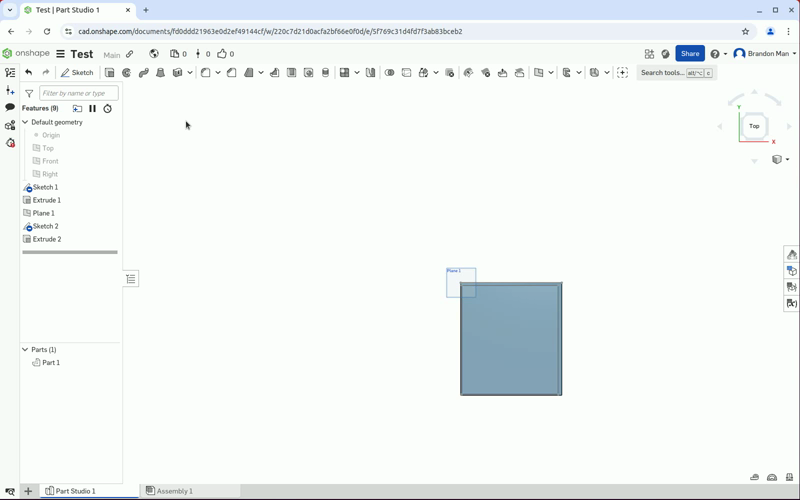
key(shift+h)
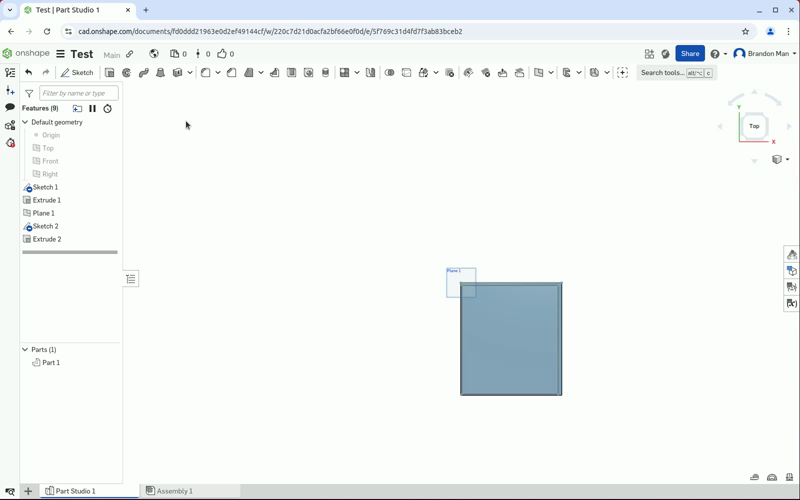
key(shift+7)
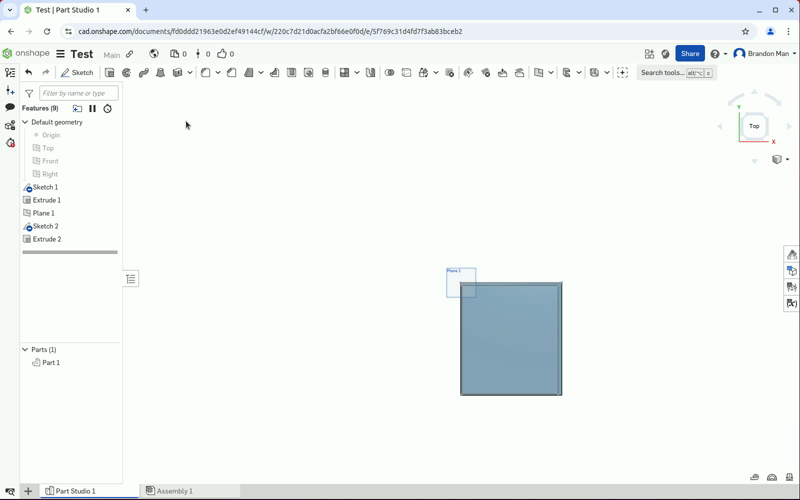
key(up, 3)
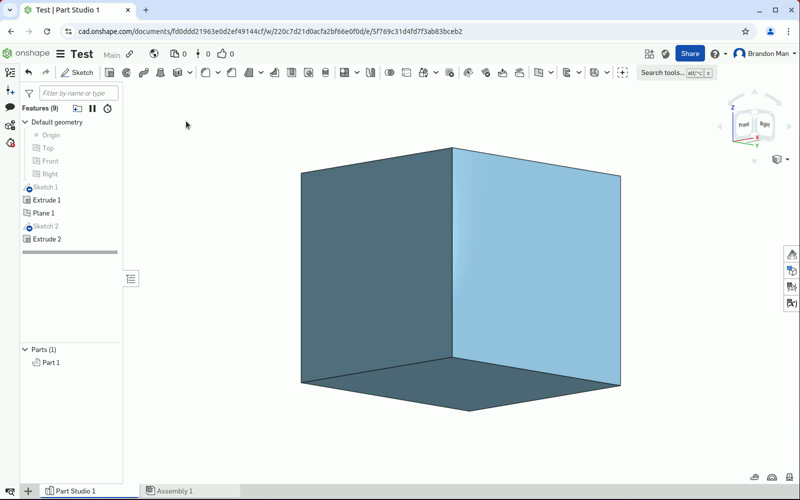
key(left, 3)
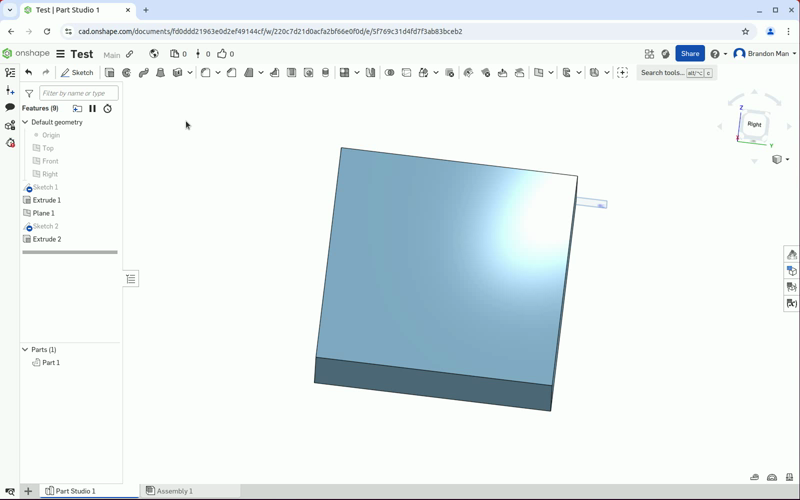
key(right, 3)
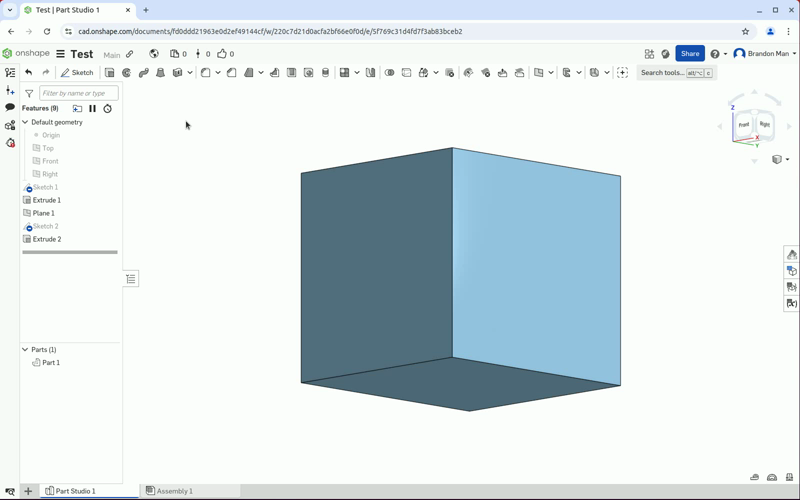
key(down, 3)
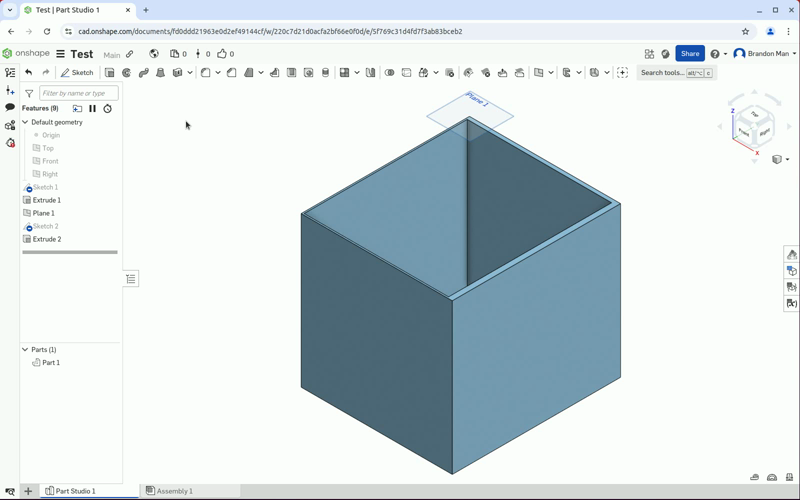
mouse_move(73, 189)
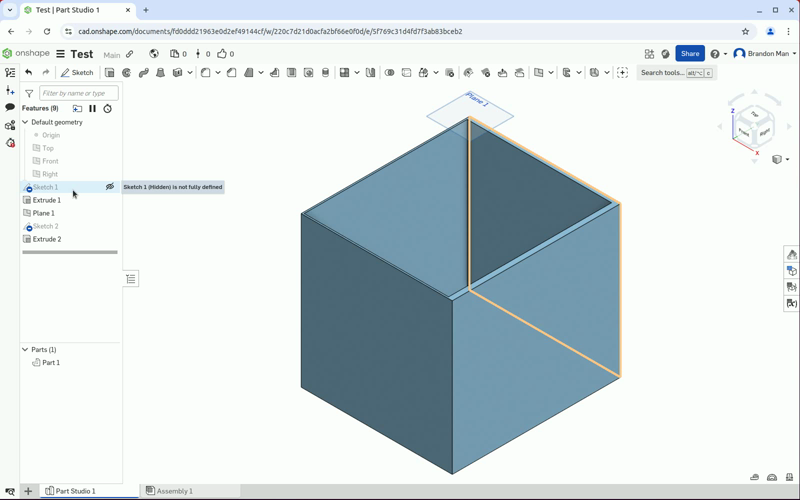
click(73, 189)